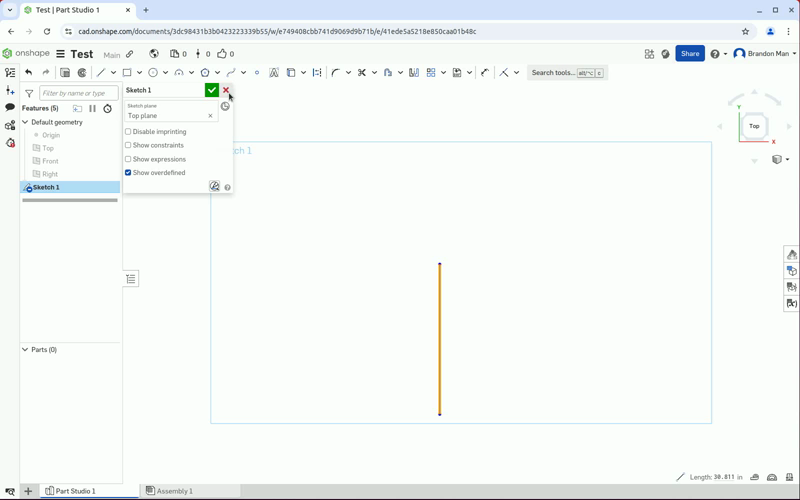
key(shift+h)
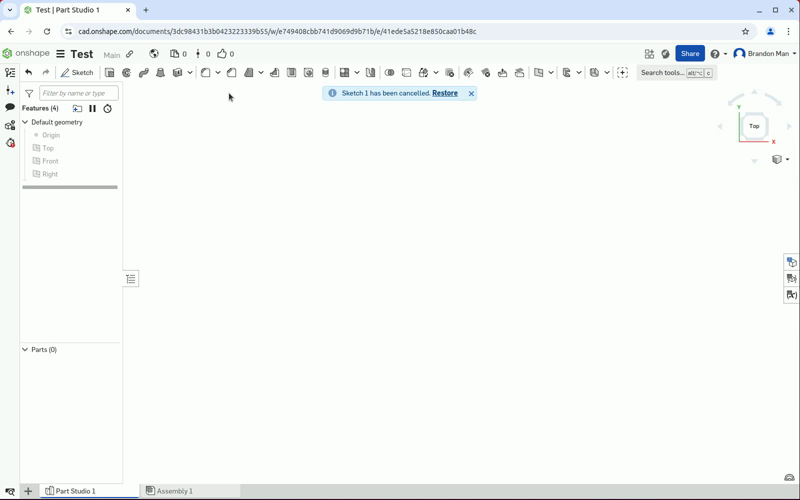
mouse_move(73, 352)
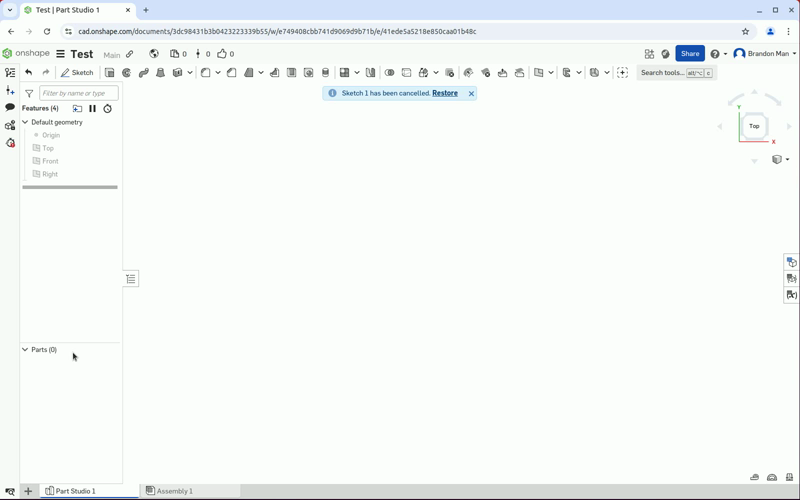
key(y)
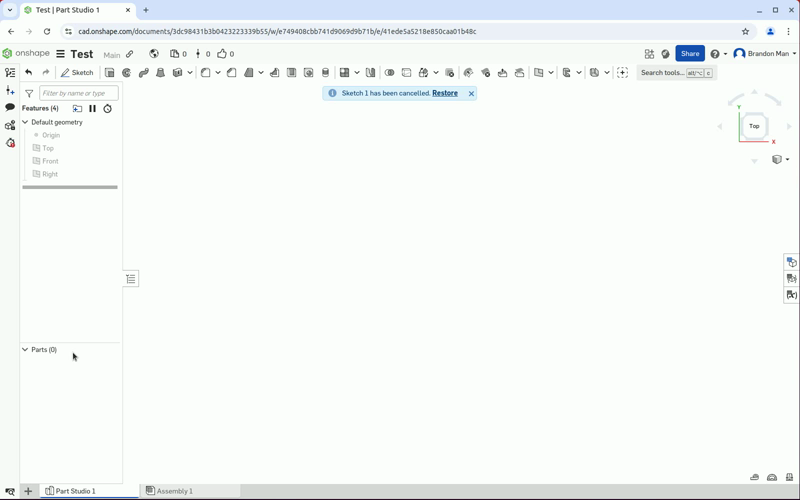
key(shift+p)
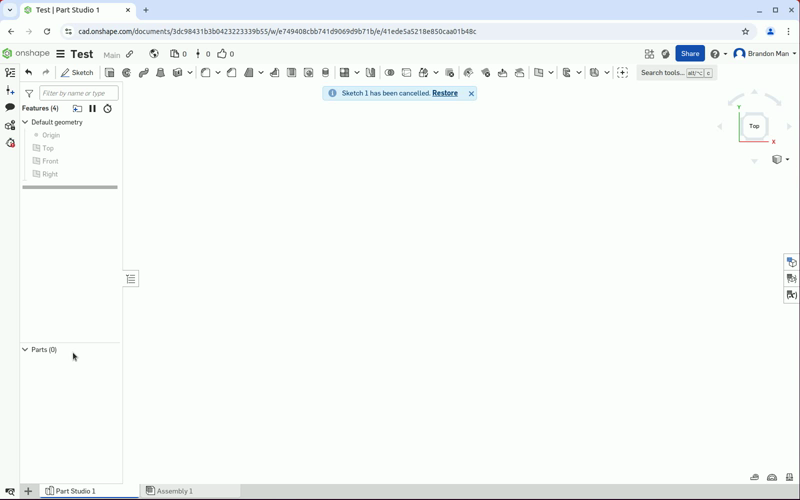
key(space)
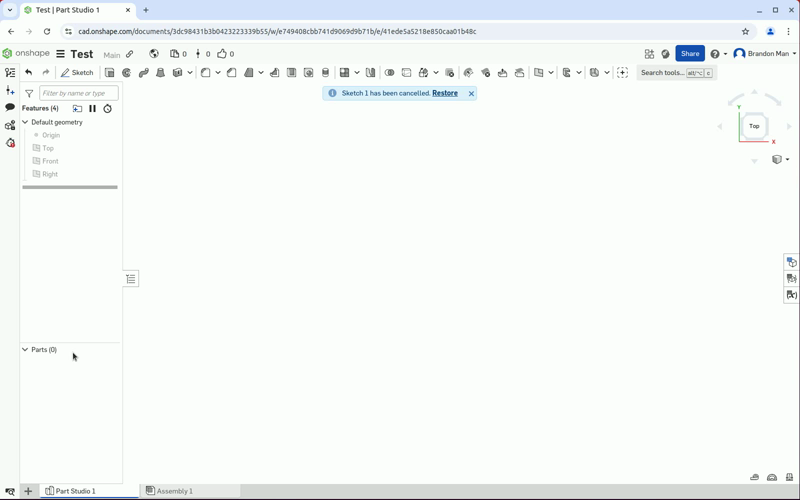
key_down(shift)
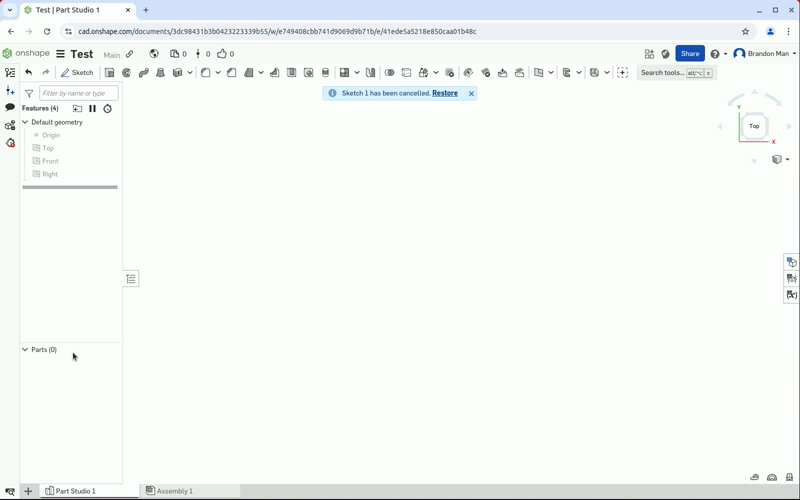
key(up)
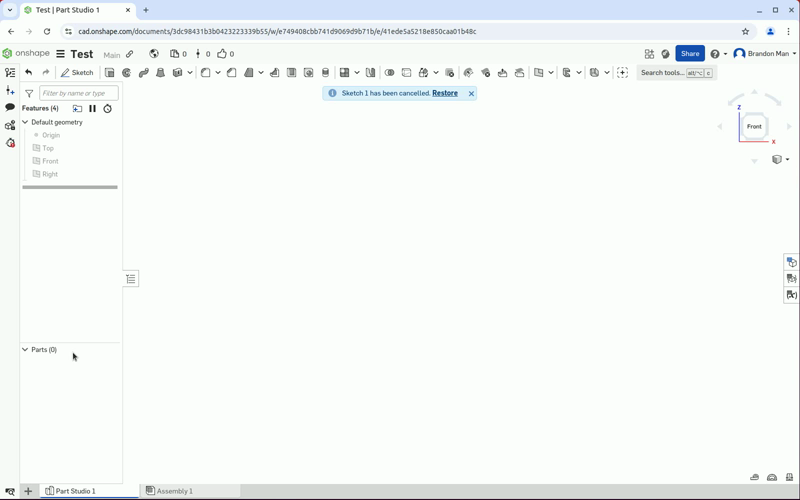
key_up(shift)
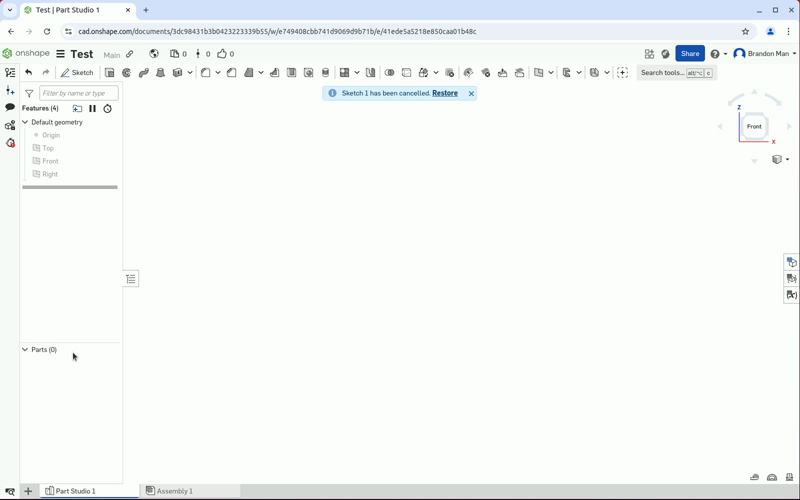
mouse_move(73, 352)
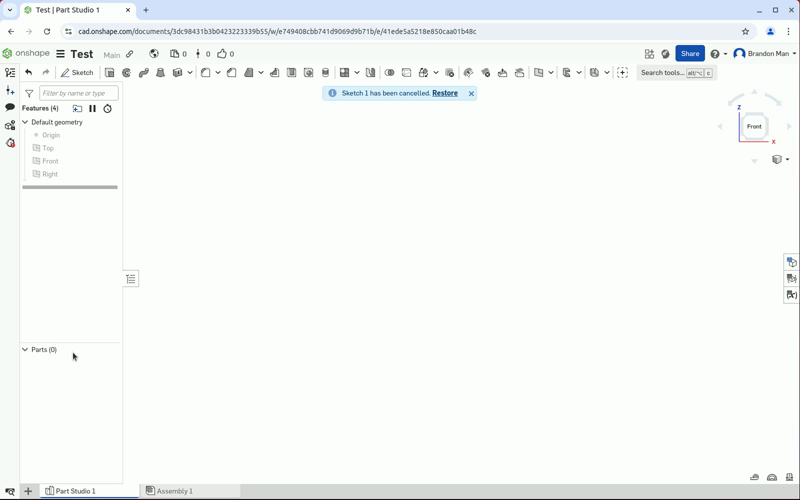
key(shift+y)
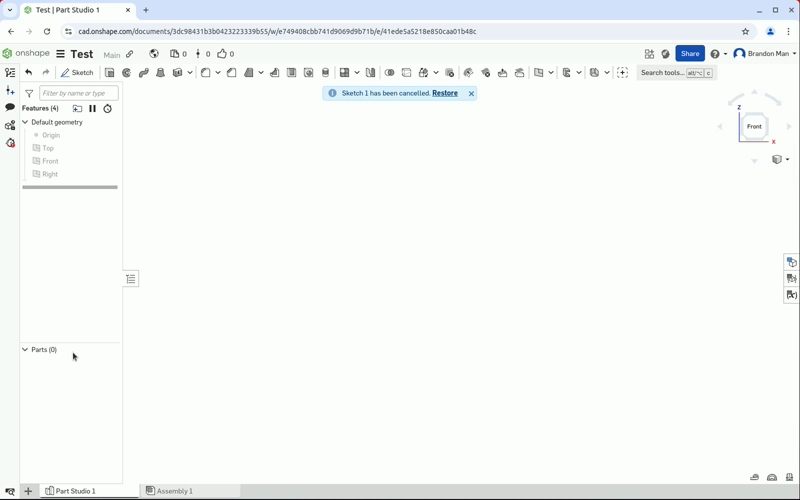
key(shift+s)
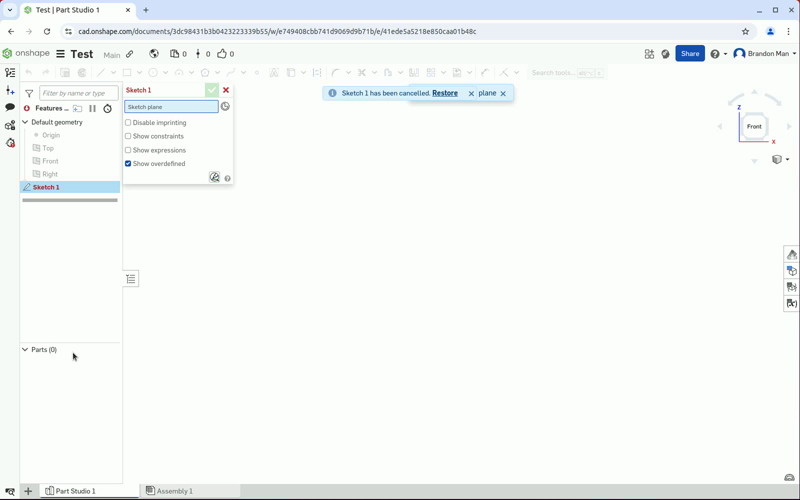
mouse_move(73, 163)
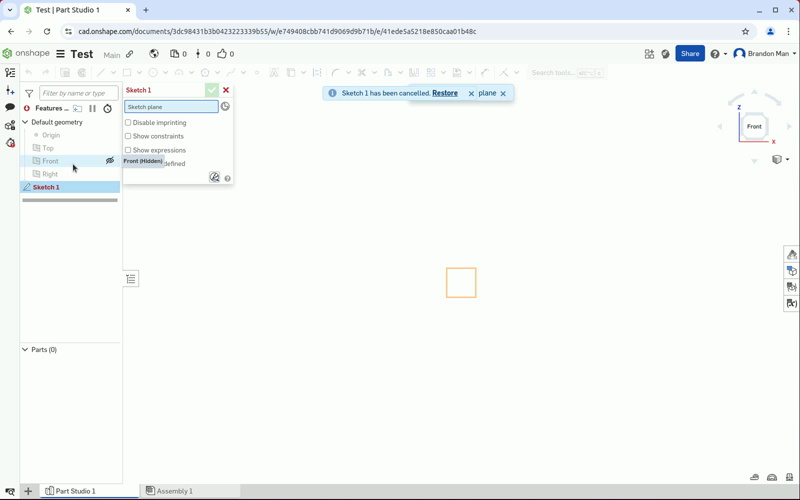
click(73, 163)
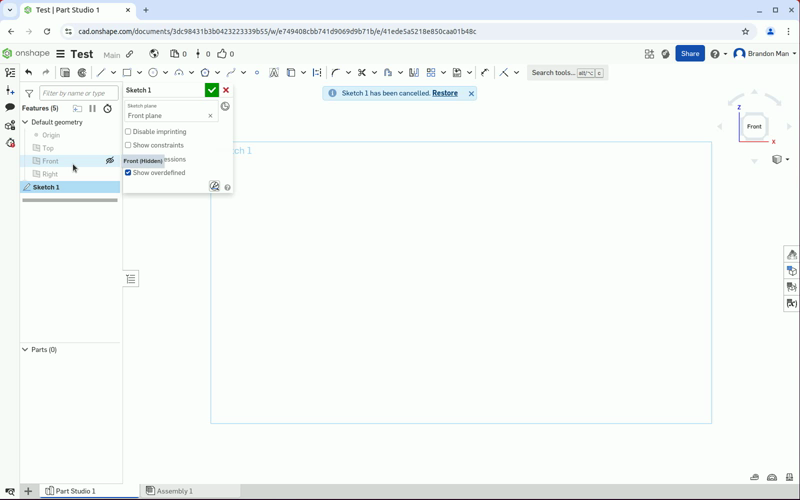
mouse_move(73, 352)
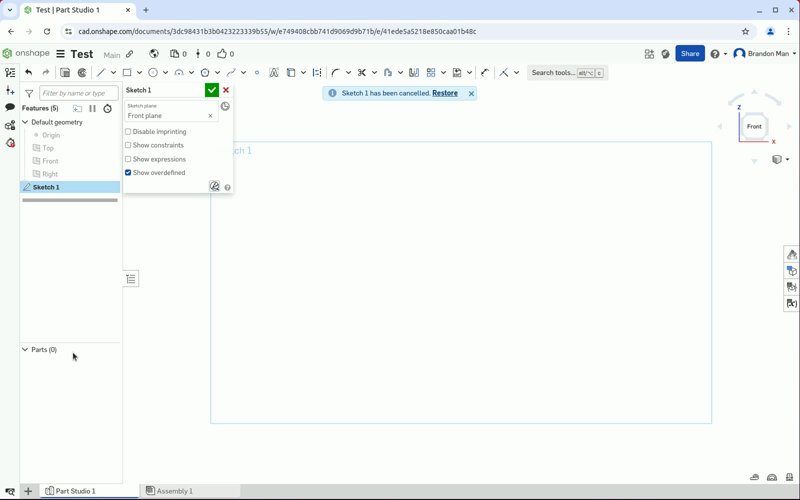
key(y)
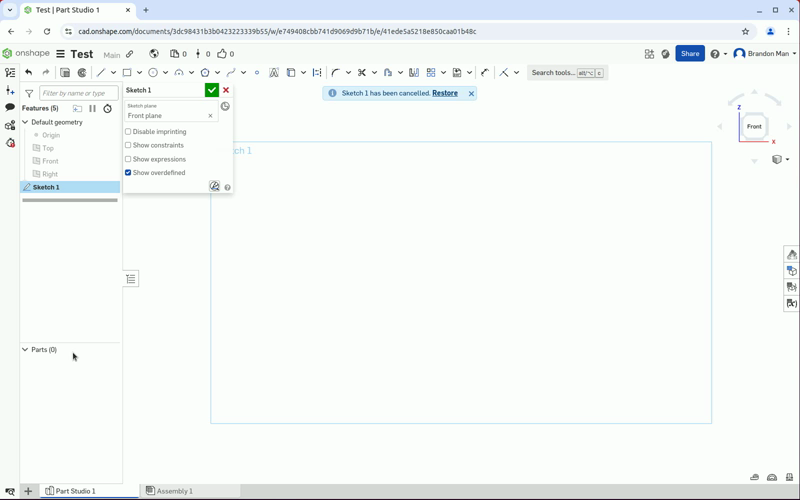
key(c)
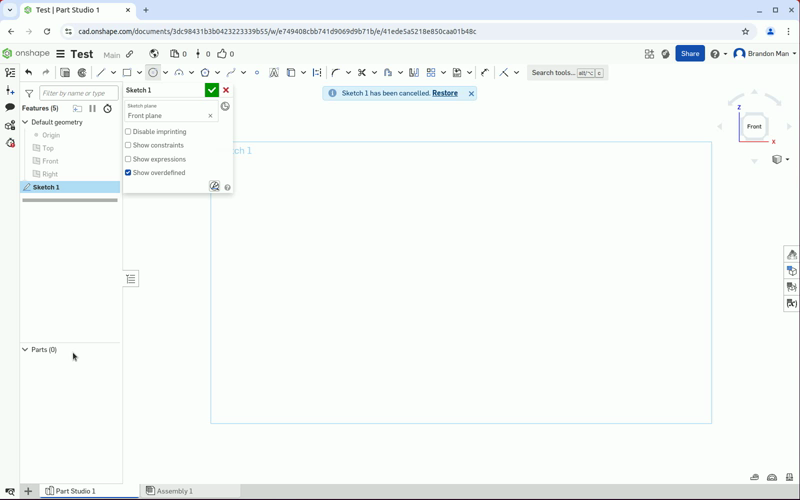
key_down(shift)
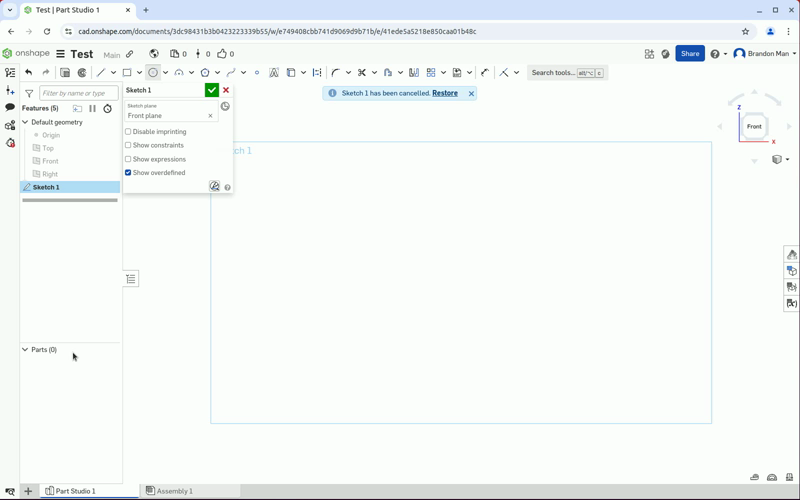
mouse_move(460, 282)
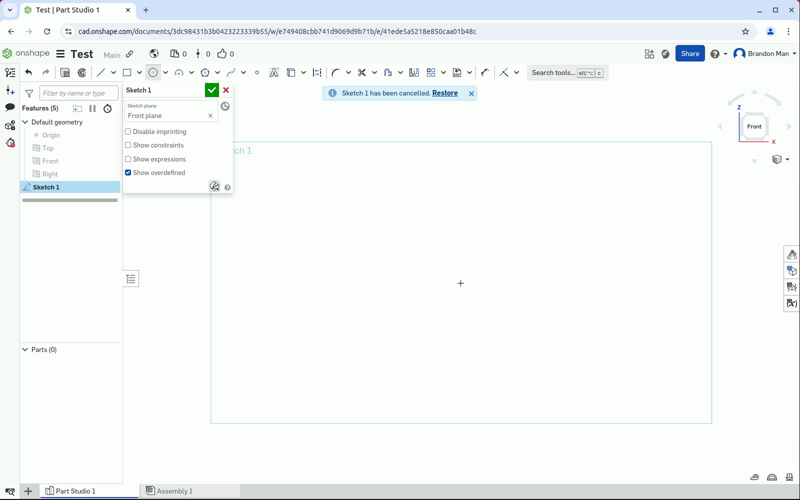
click(460, 282)
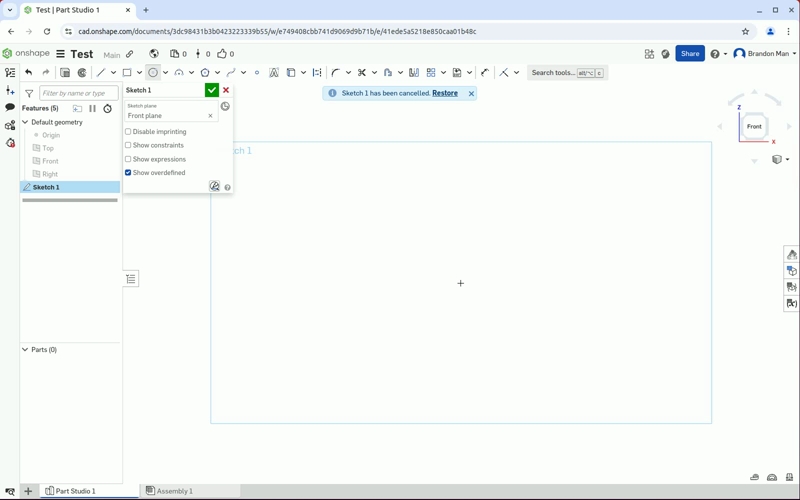
key_up(shift)
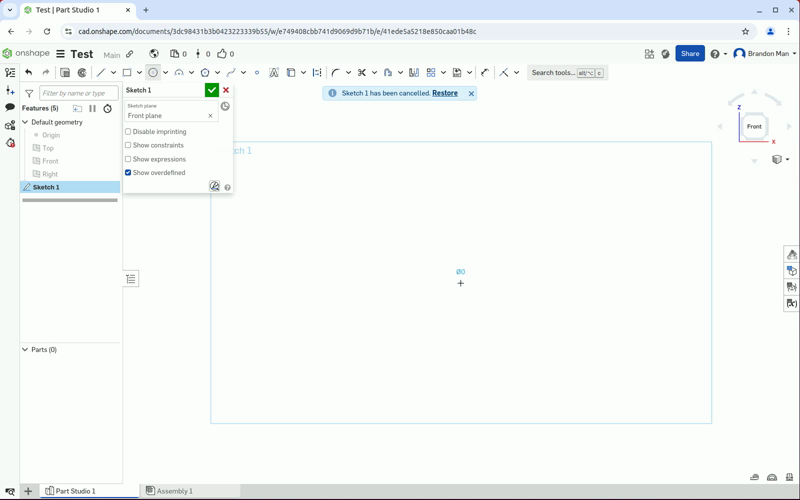
mouse_move(464, 282)
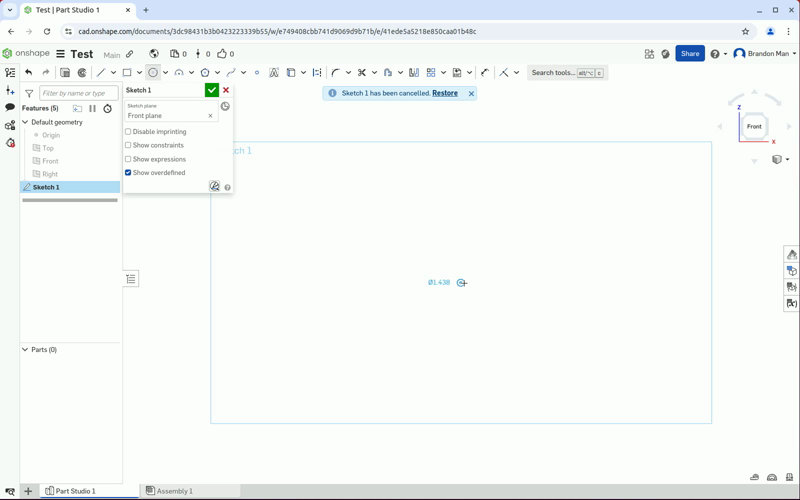
click(464, 282)
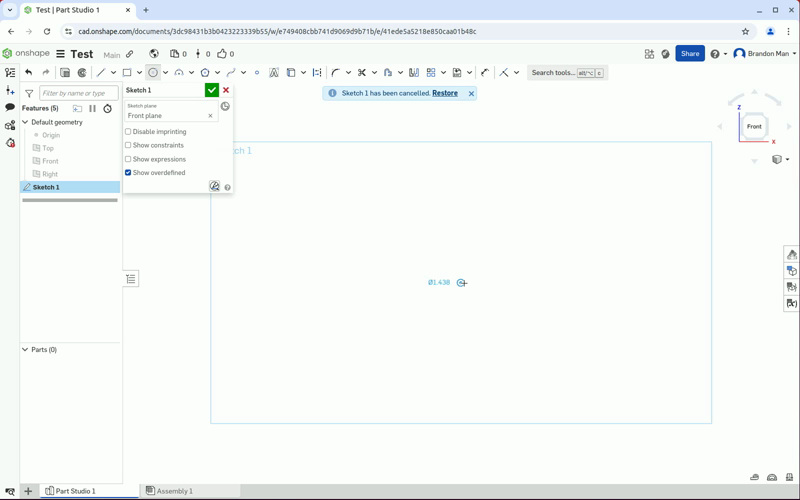
key(esc)
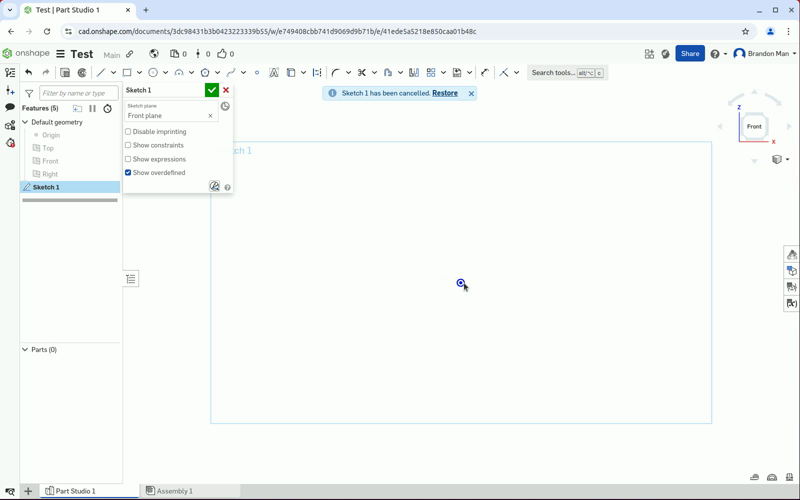
key(c)
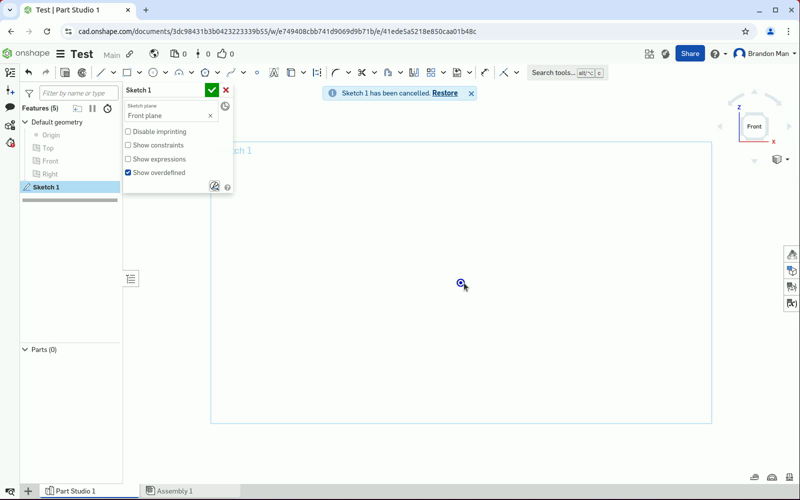
key_down(shift)
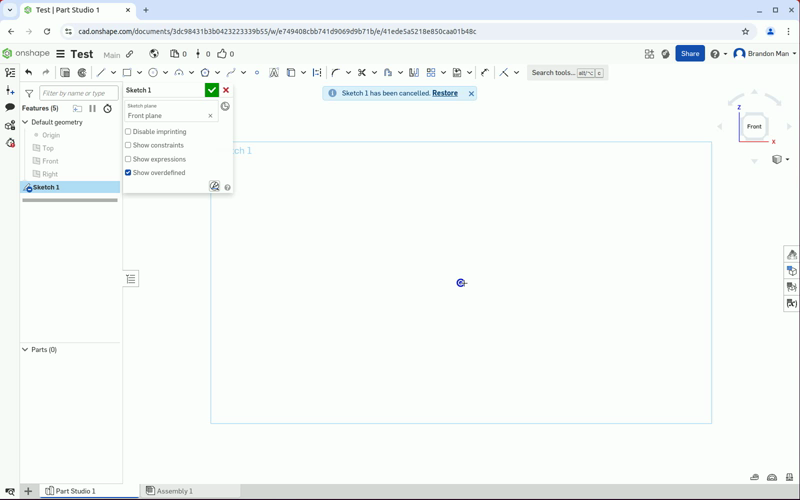
mouse_move(460, 282)
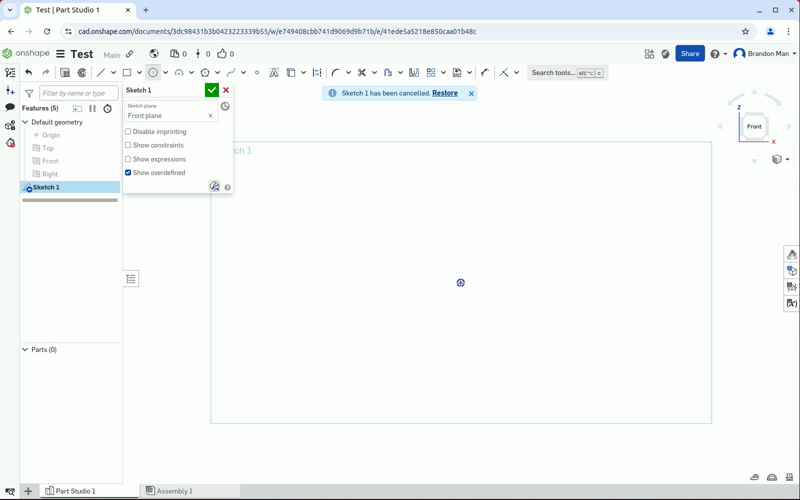
scroll(6)
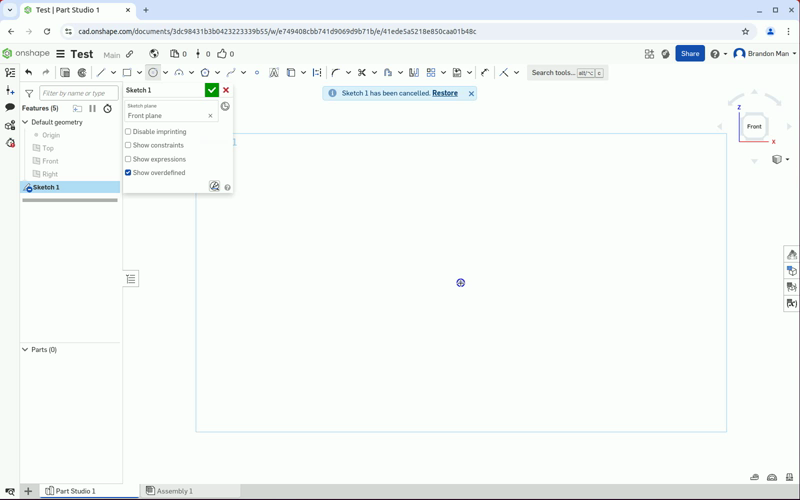
scroll(6)
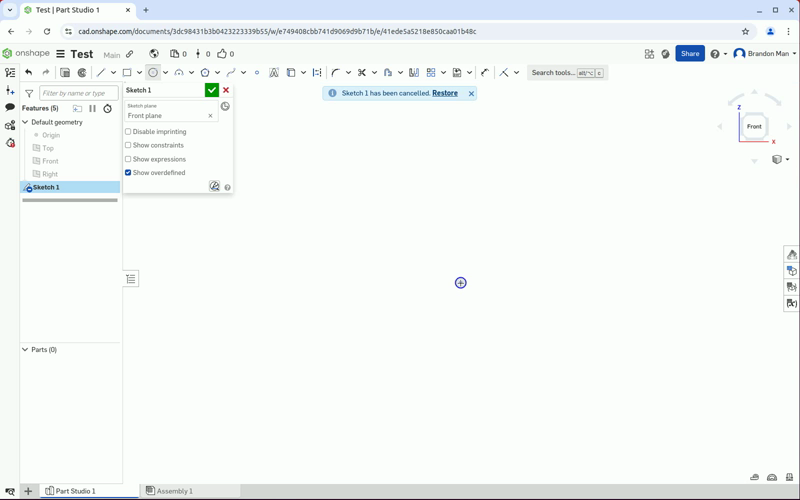
scroll(6)
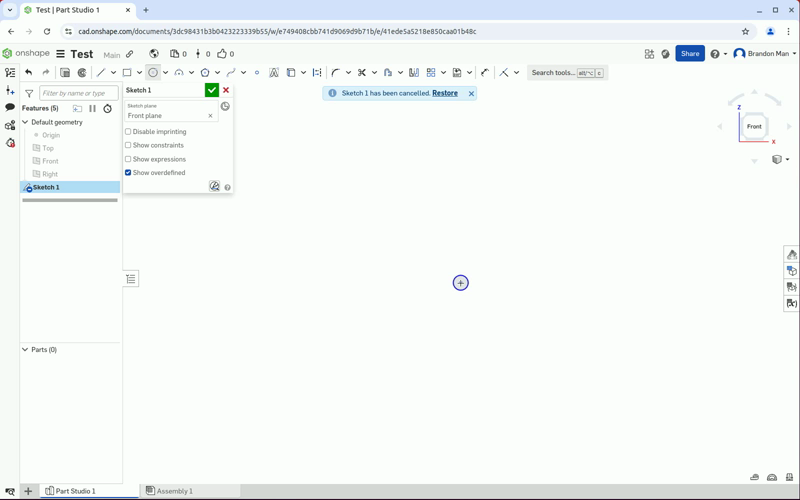
scroll(6)
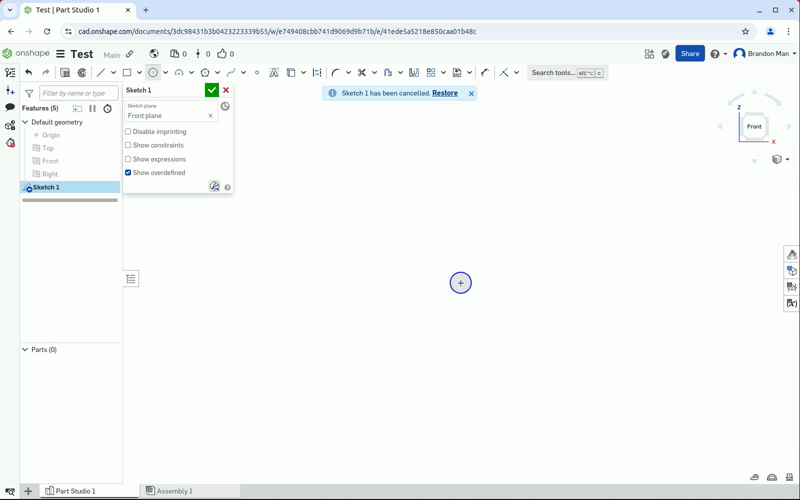
scroll(6)
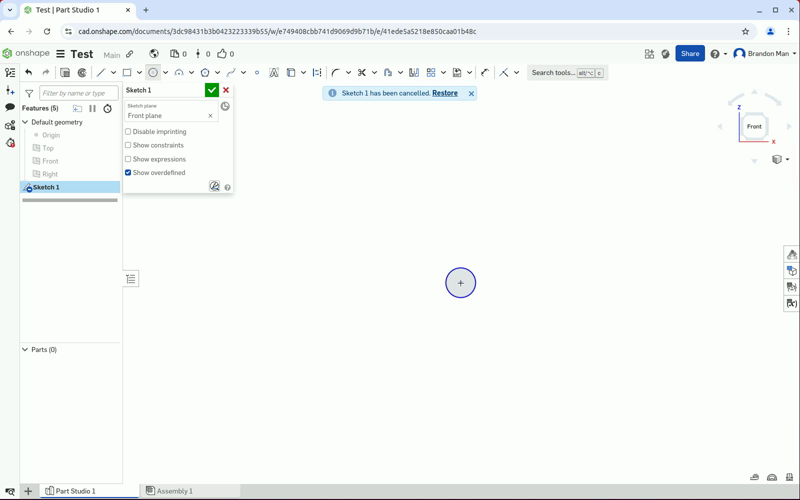
scroll(6)
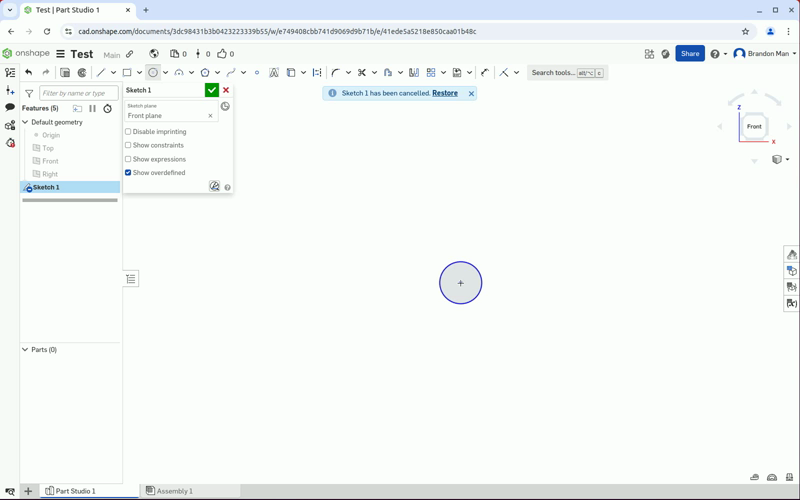
scroll(6)
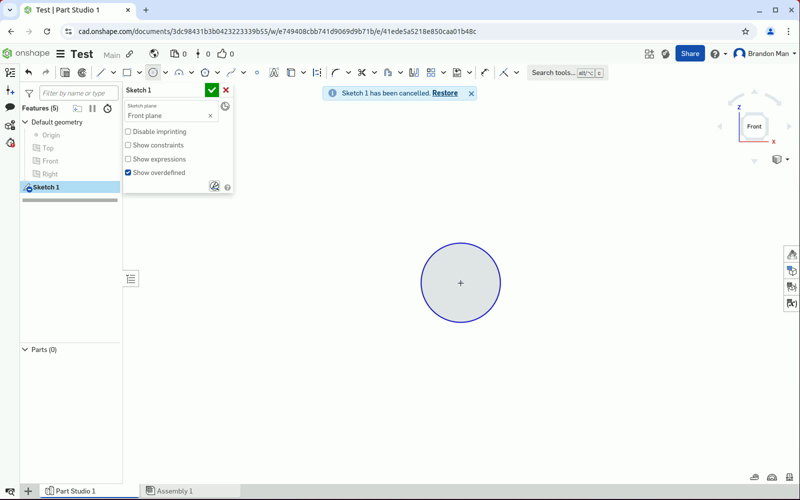
click(460, 282)
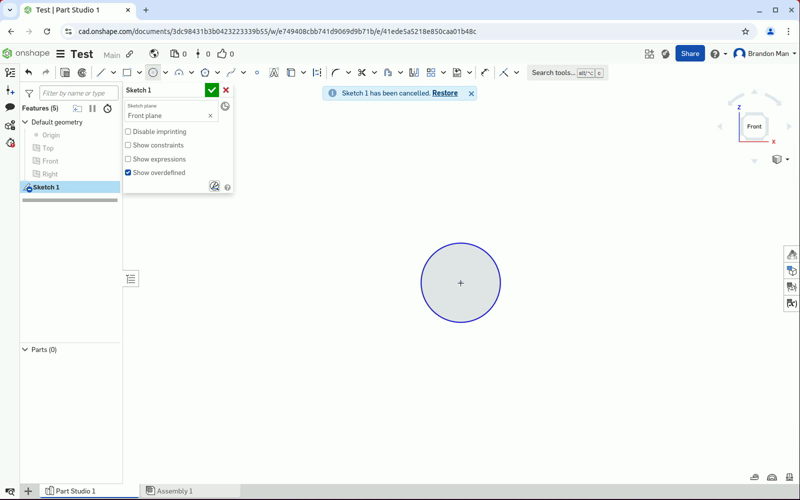
scroll(-6)
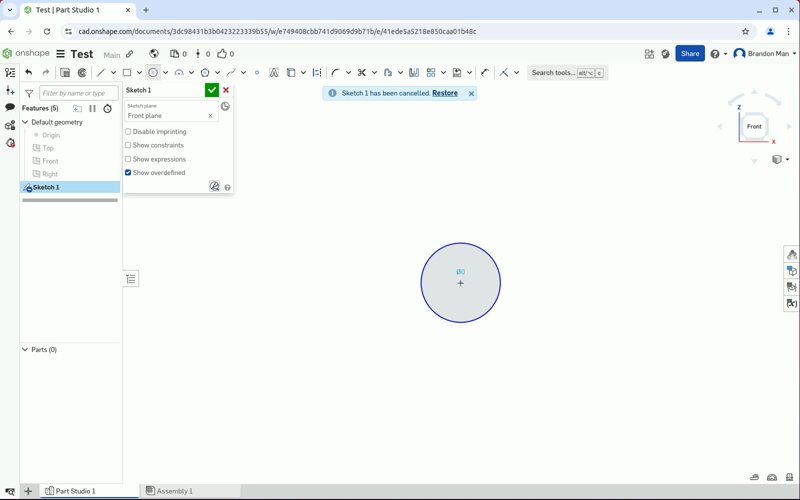
scroll(-6)
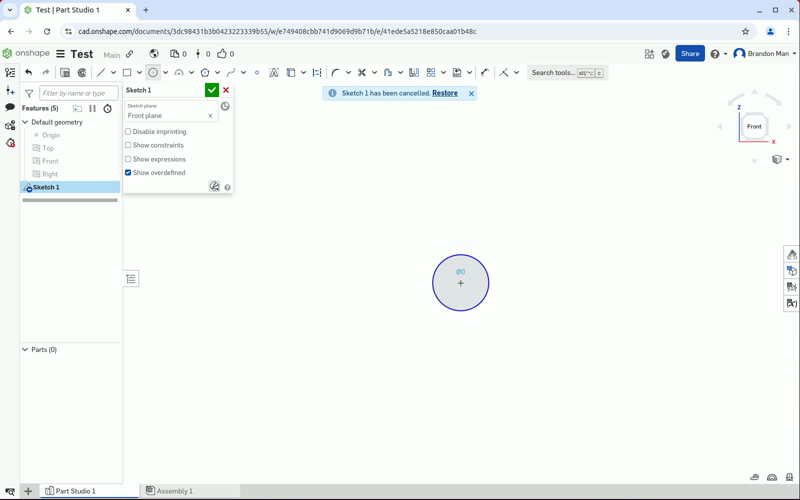
scroll(-6)
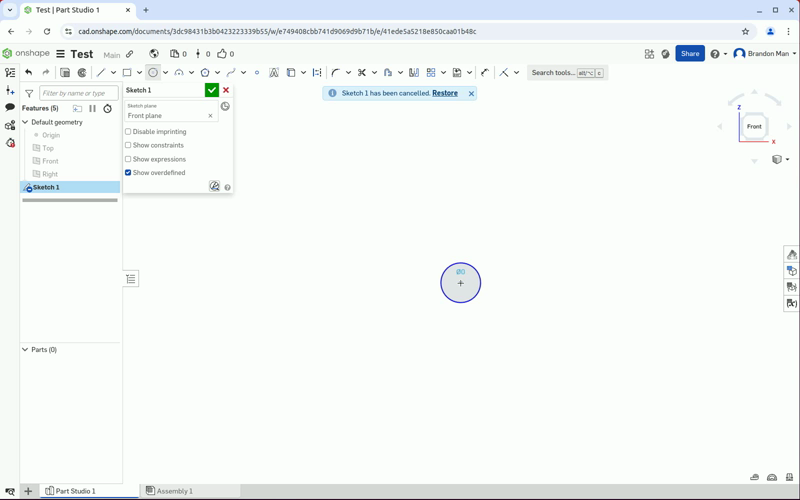
scroll(-6)
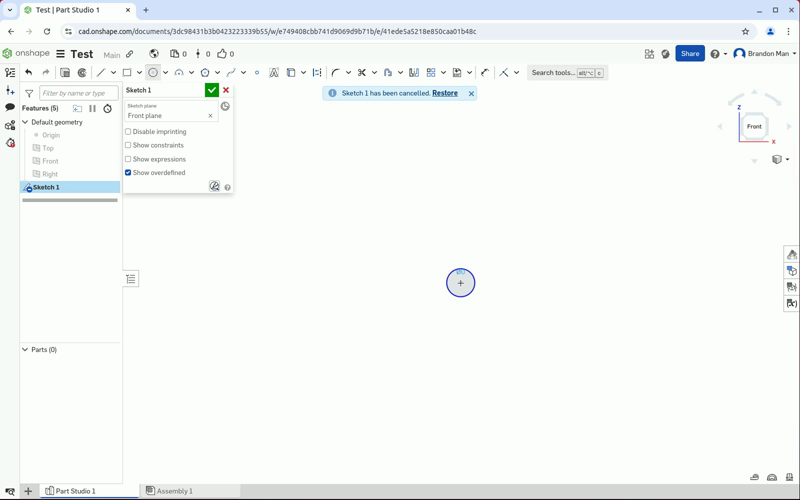
scroll(-6)
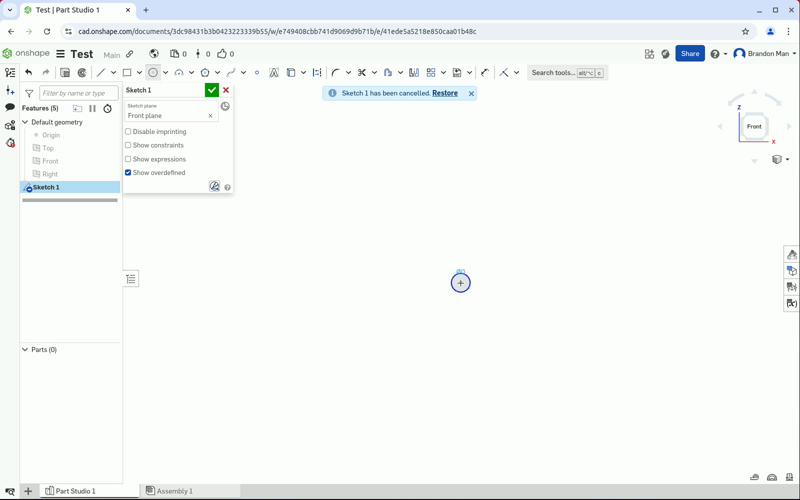
scroll(-6)
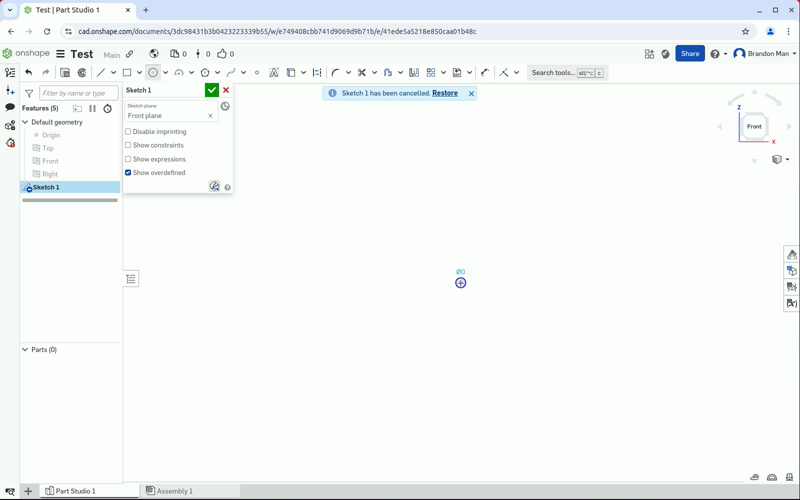
scroll(-6)
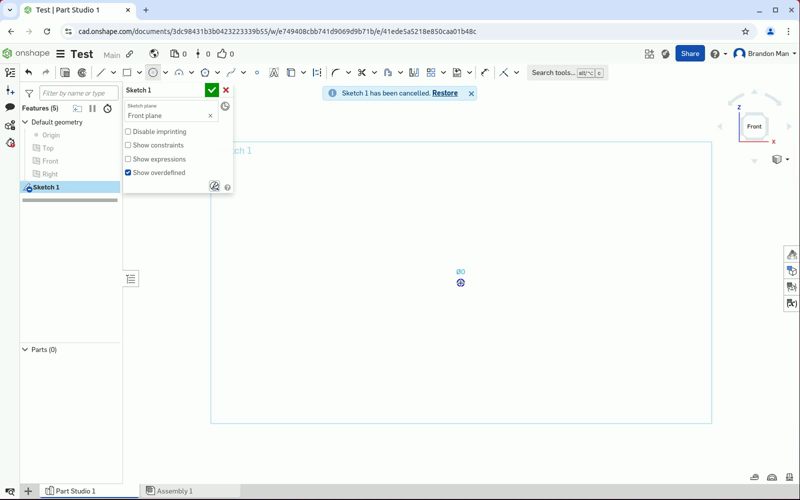
key_up(shift)
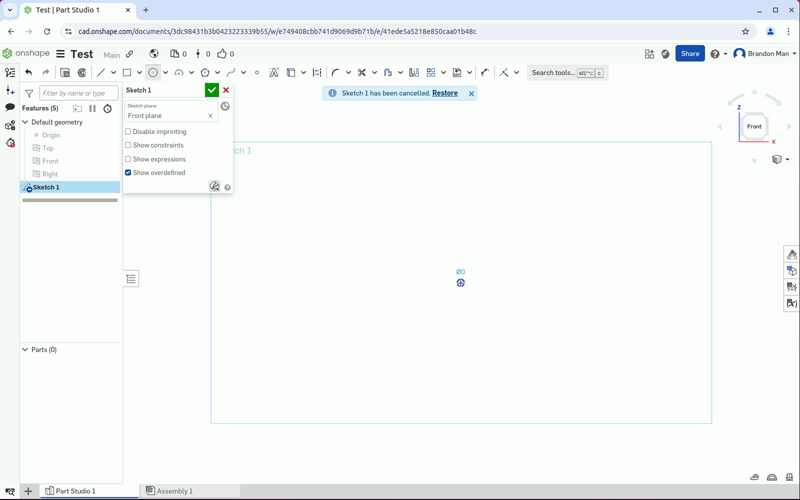
mouse_move(463, 282)
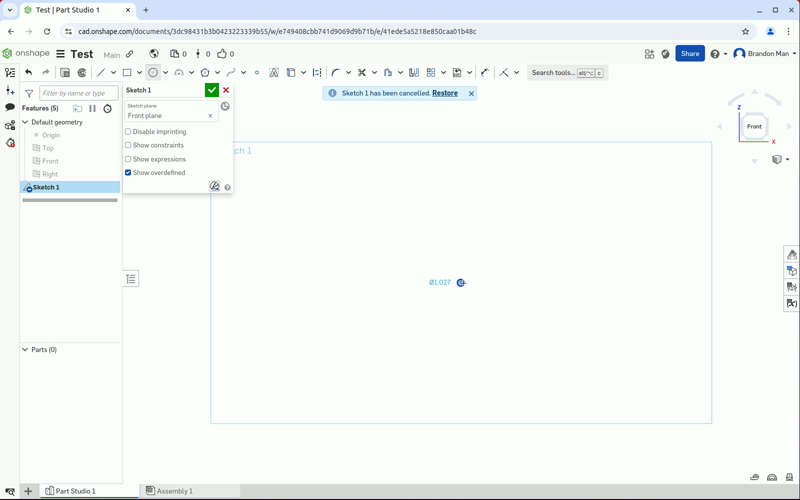
scroll(6)
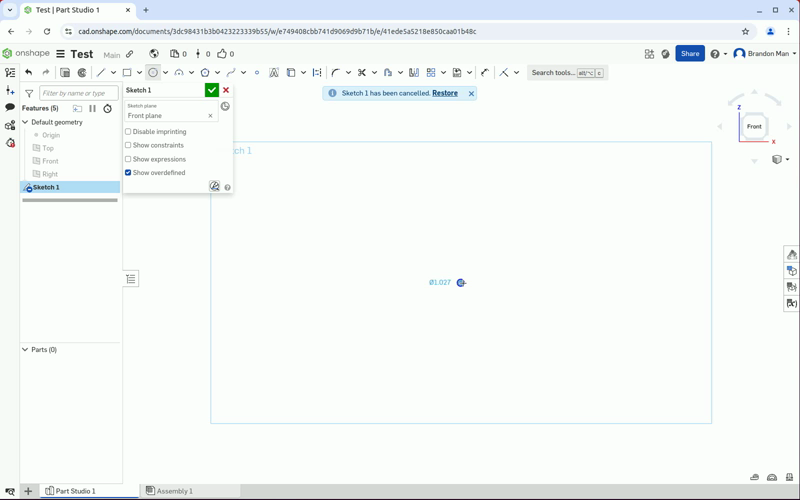
scroll(6)
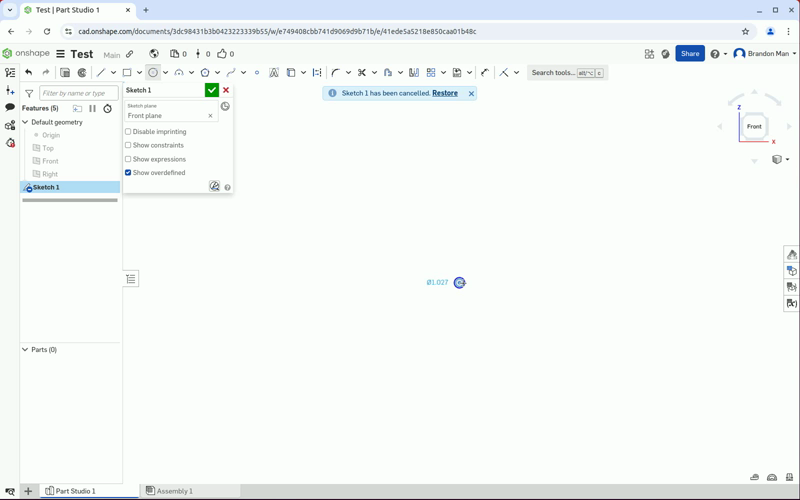
scroll(6)
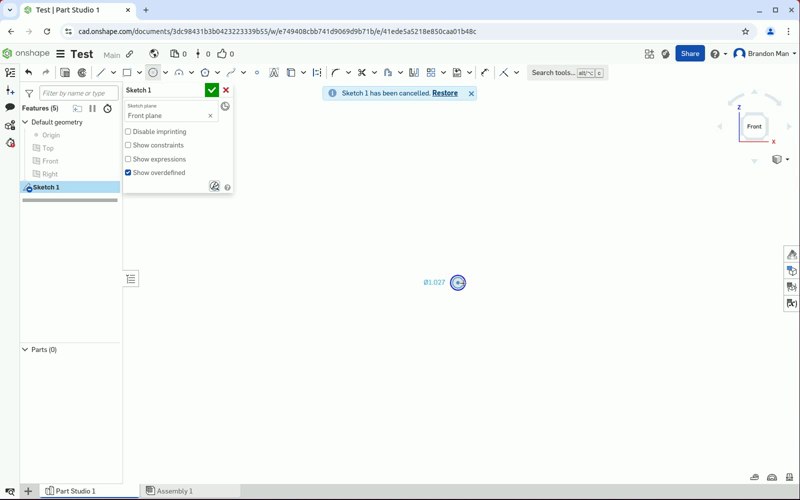
scroll(6)
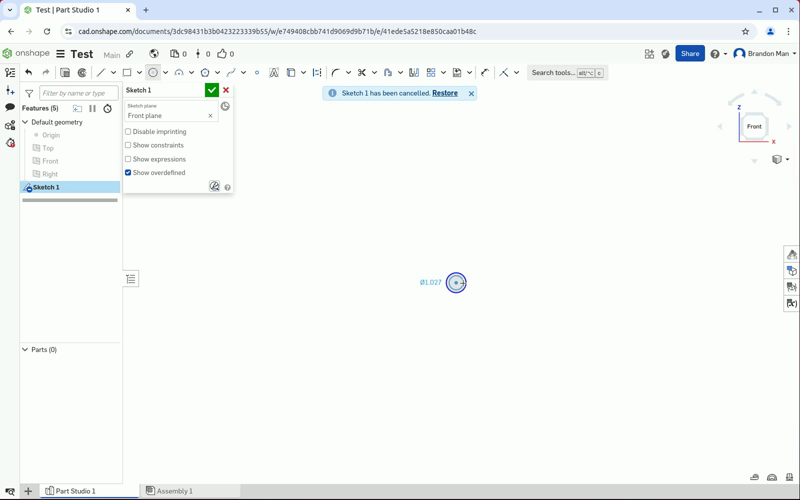
scroll(6)
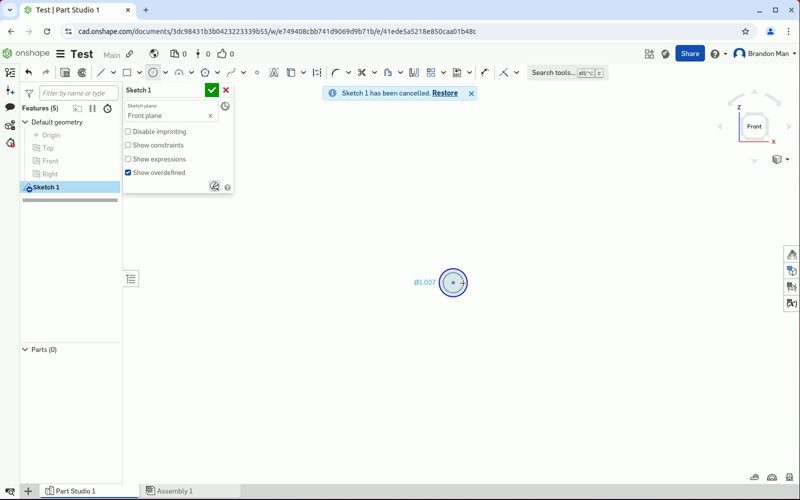
scroll(6)
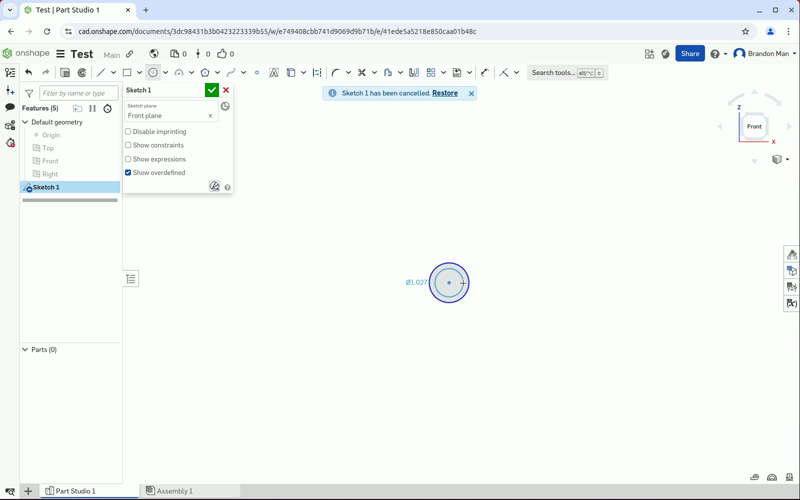
scroll(6)
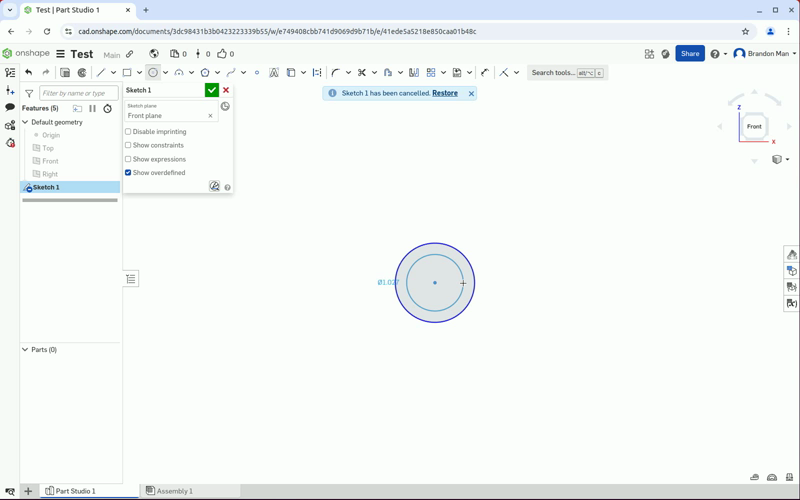
click(463, 282)
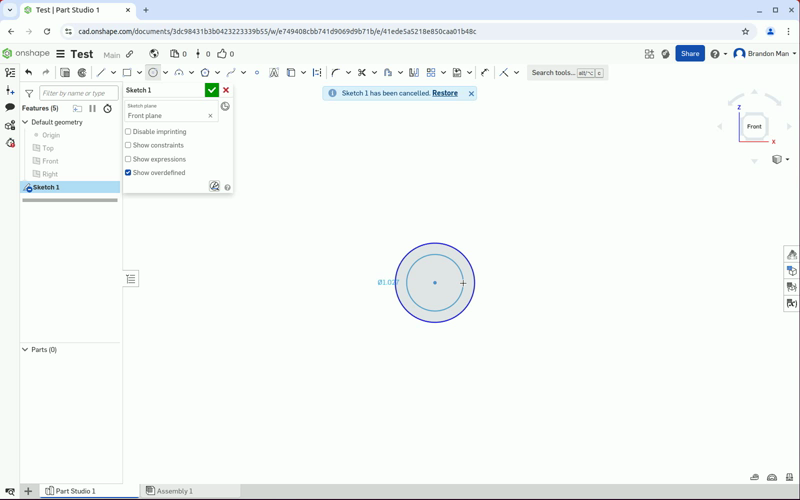
scroll(-6)
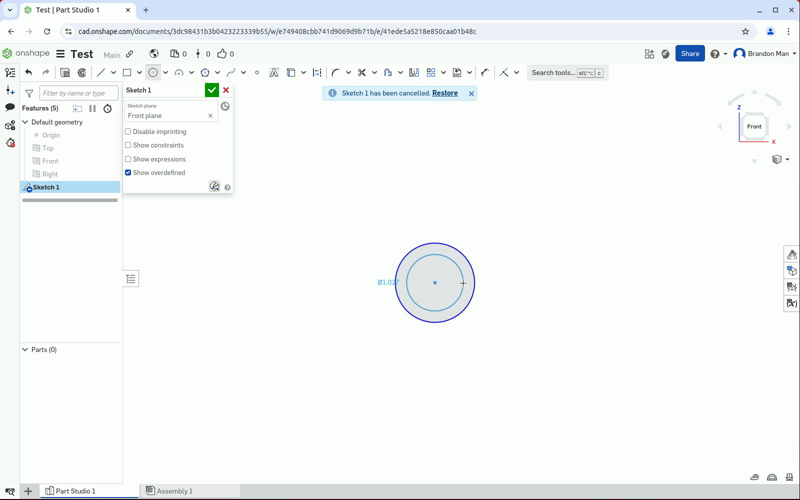
scroll(-6)
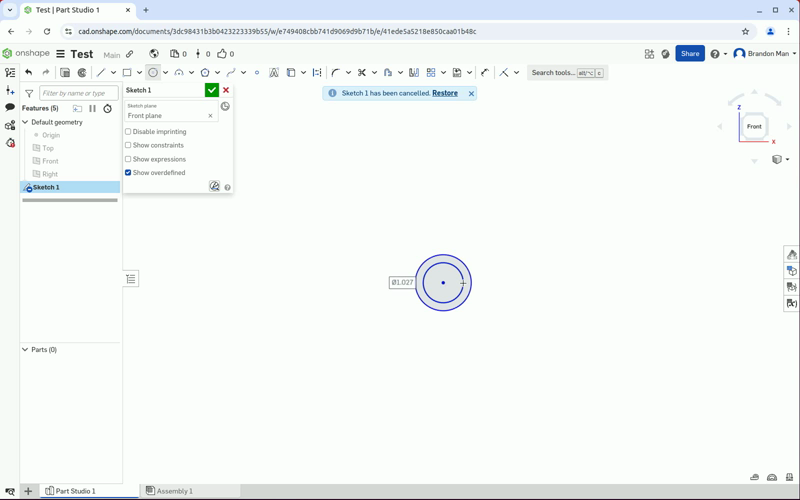
scroll(-6)
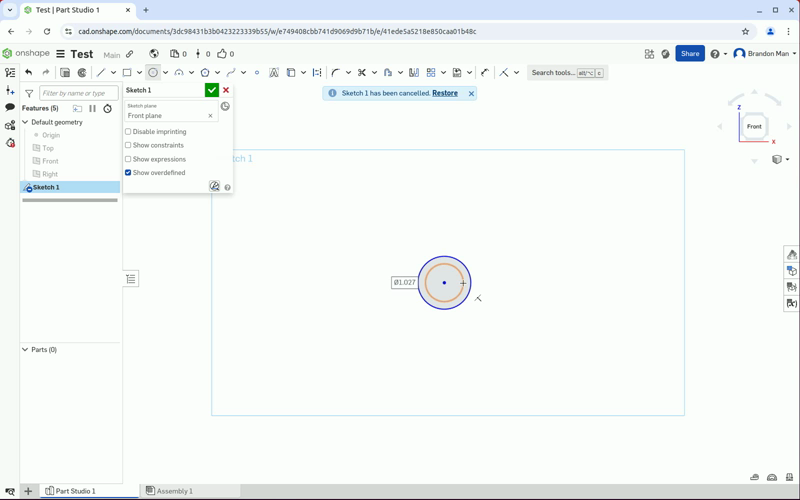
scroll(-6)
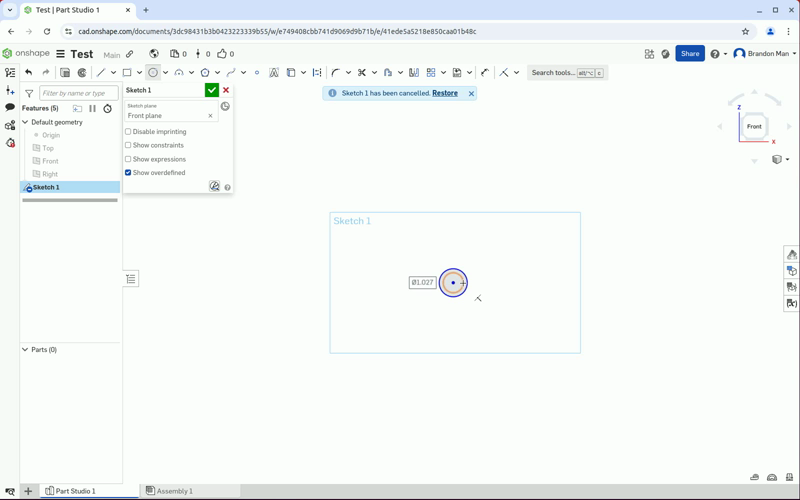
scroll(-6)
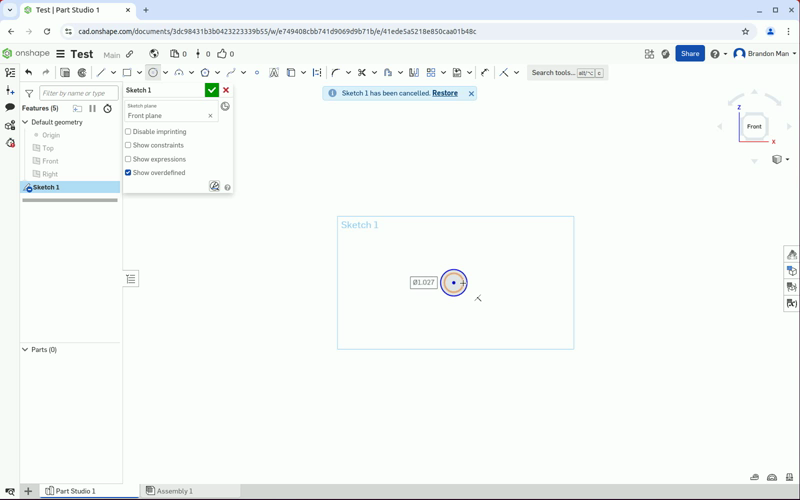
scroll(-6)
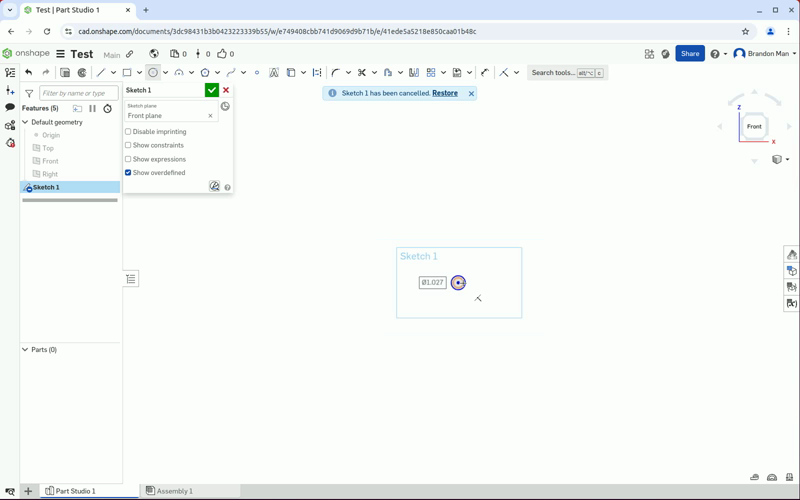
scroll(-6)
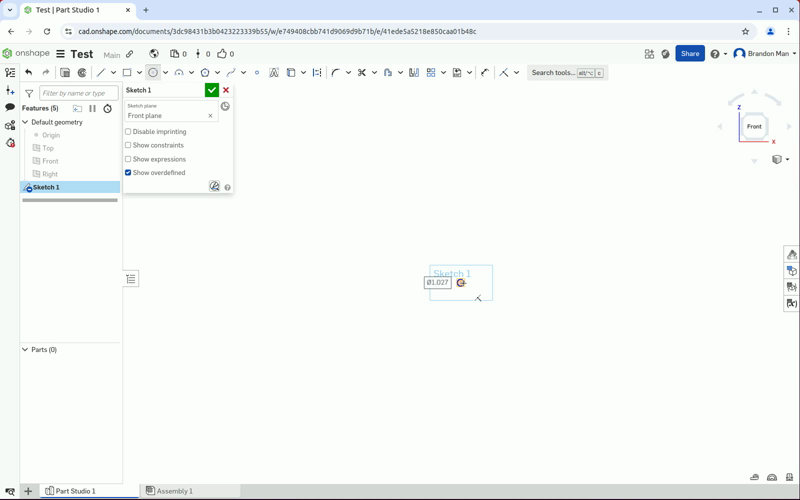
key(esc)
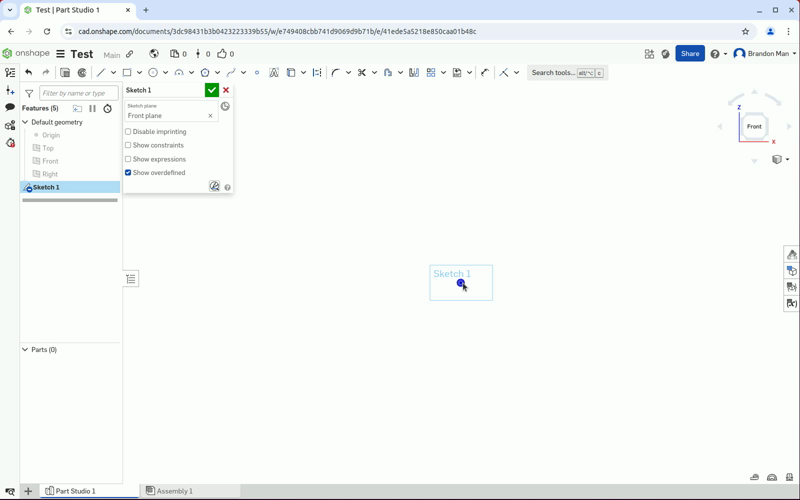
mouse_move(462, 285)
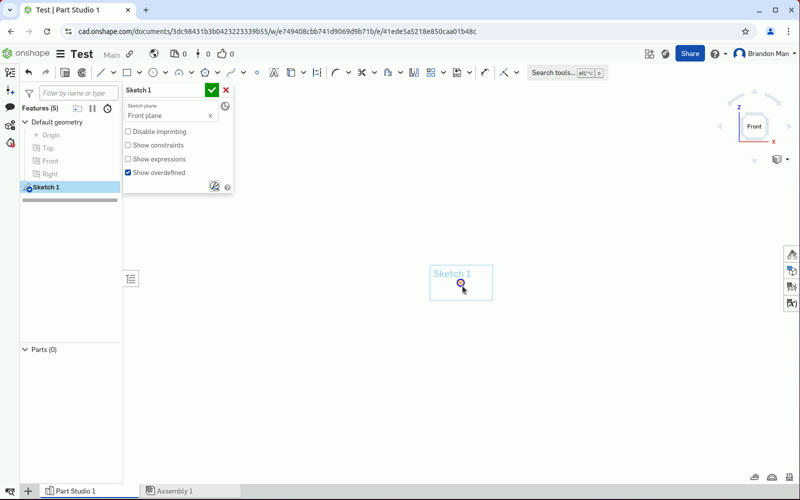
scroll(6)
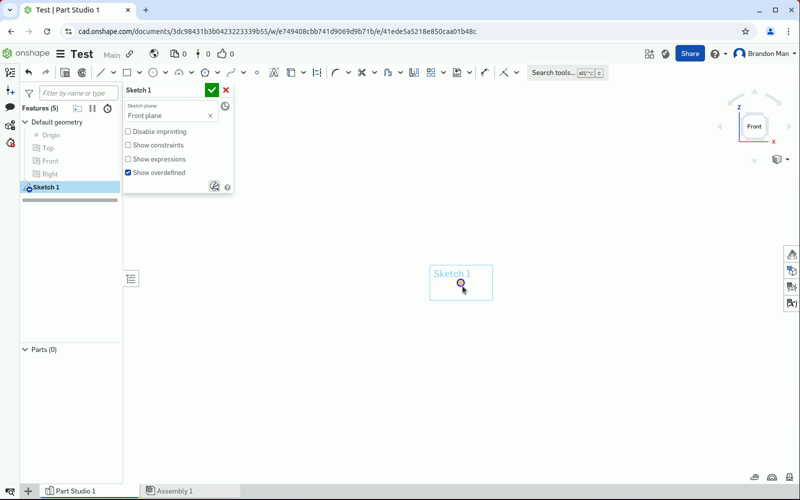
scroll(6)
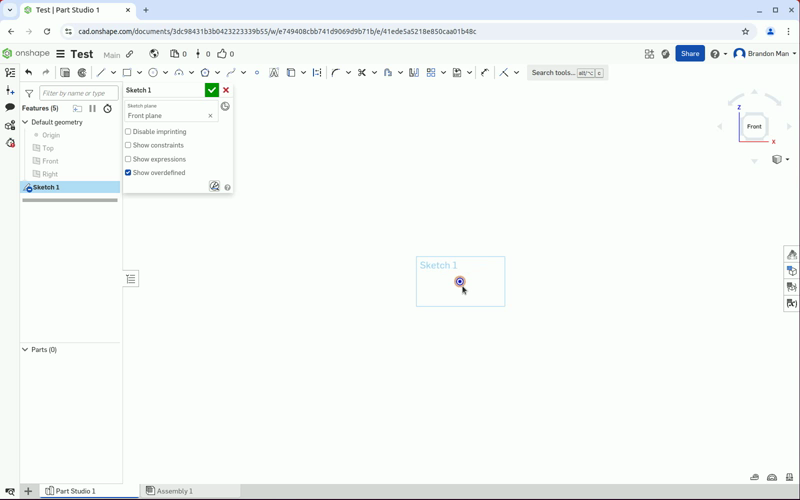
scroll(6)
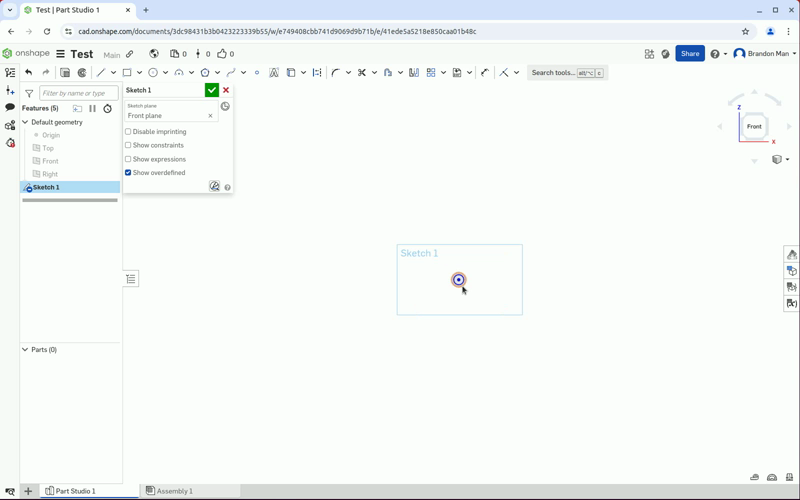
scroll(6)
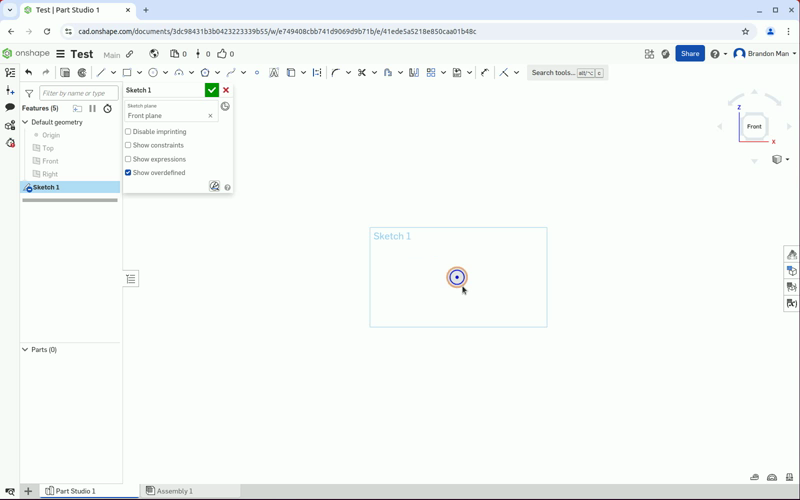
scroll(6)
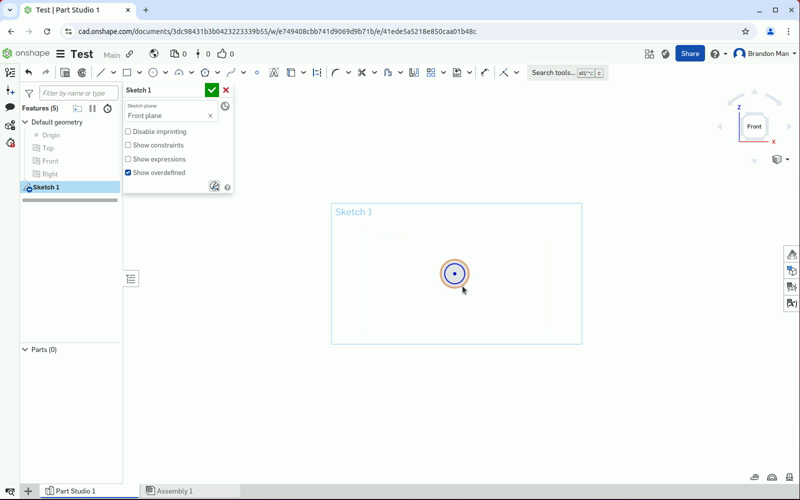
scroll(6)
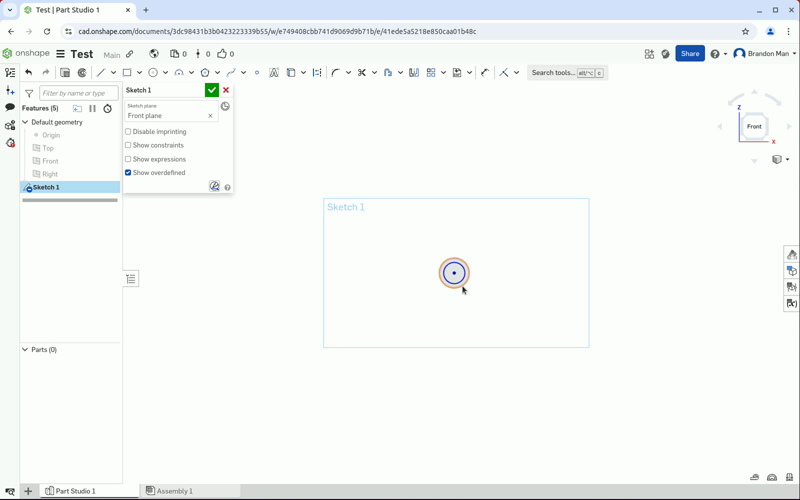
scroll(6)
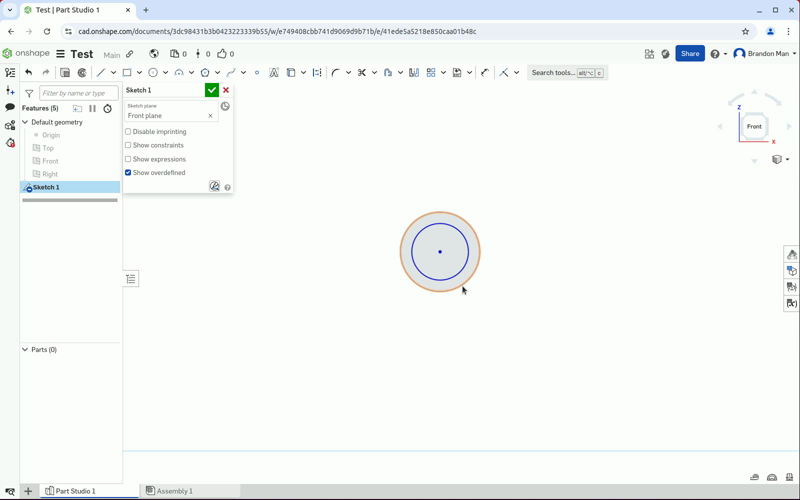
click(462, 285)
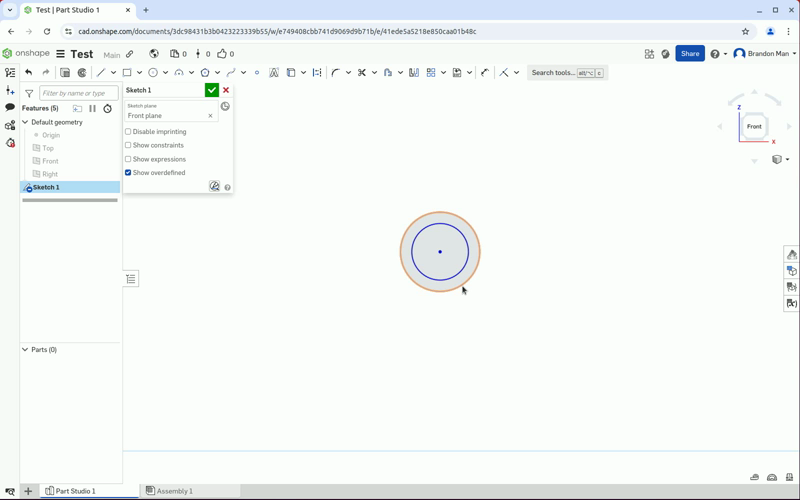
scroll(-6)
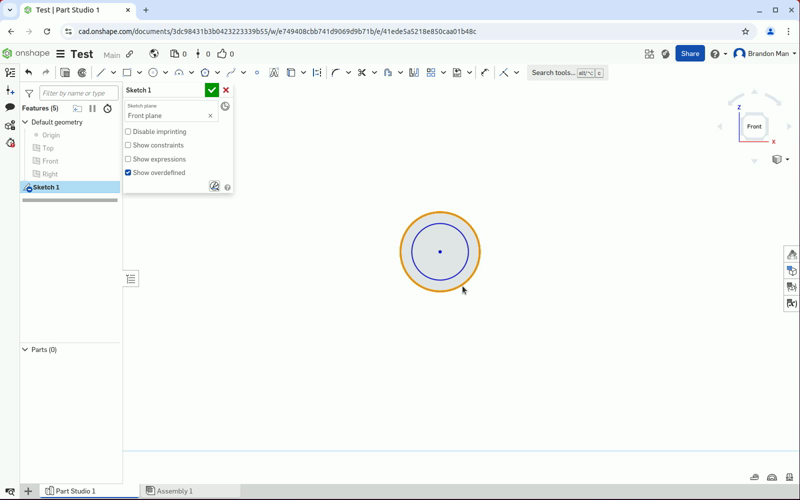
scroll(-6)
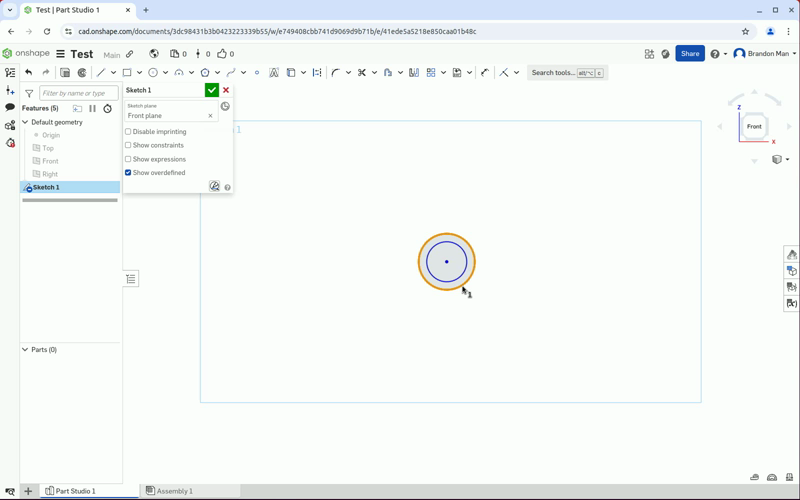
scroll(-6)
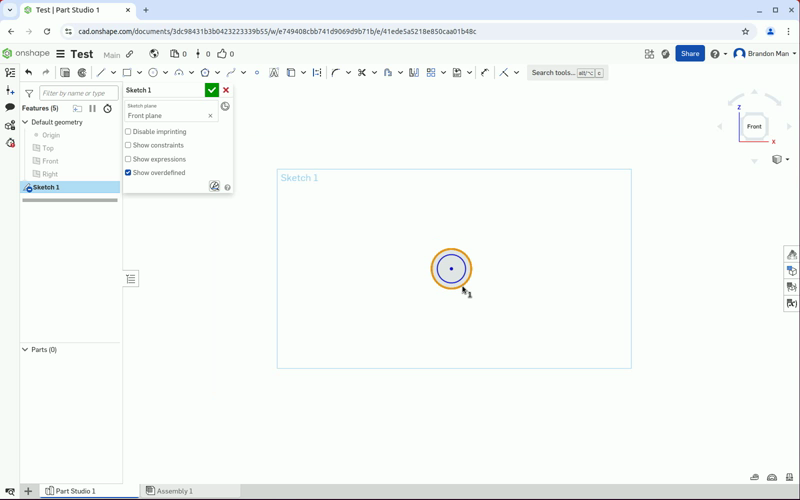
scroll(-6)
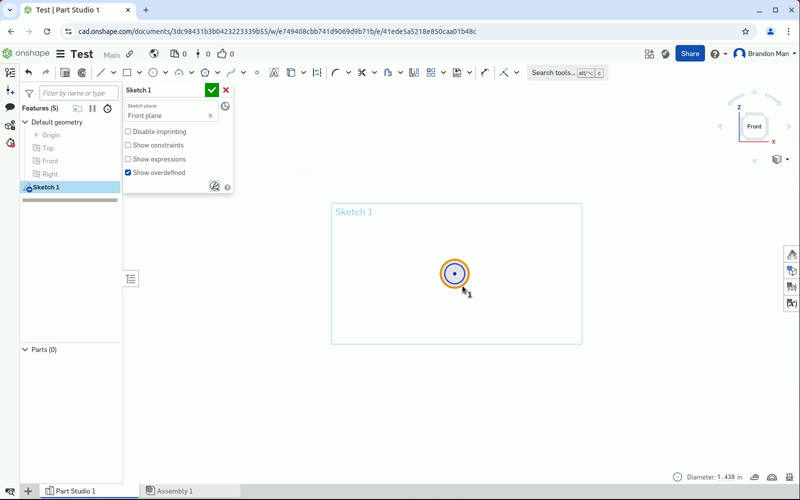
scroll(-6)
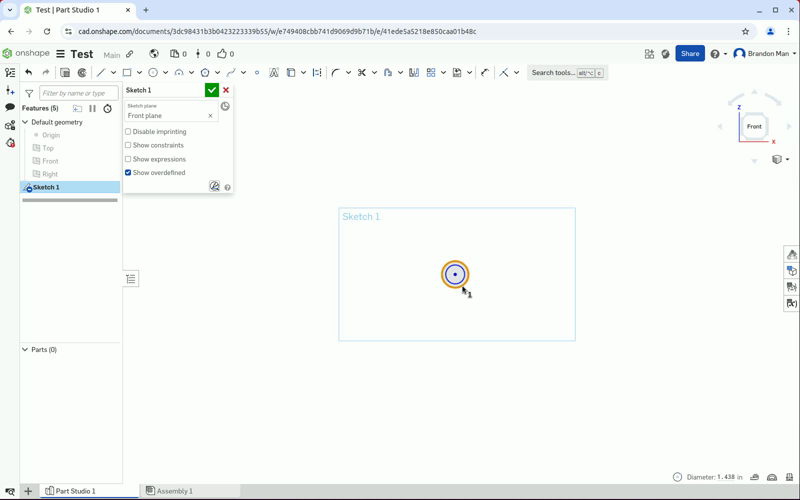
scroll(-6)
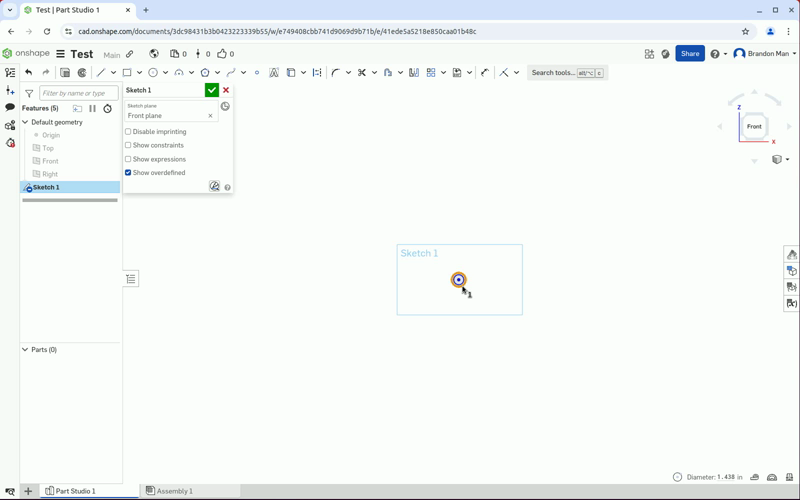
scroll(-6)
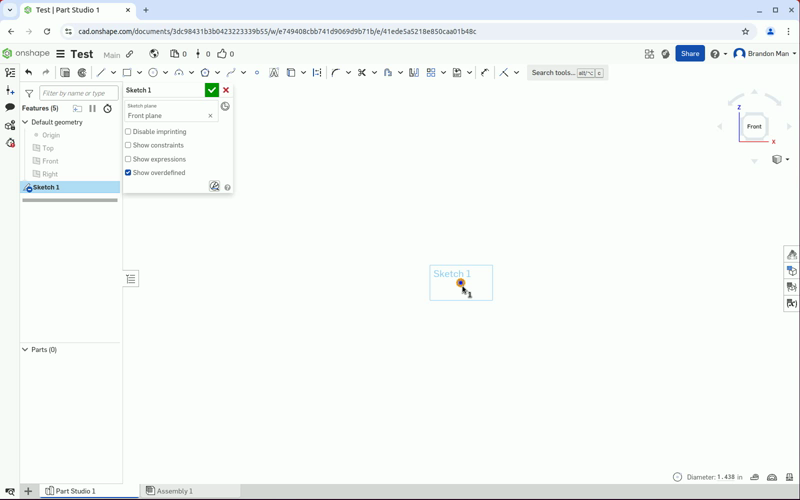
mouse_move(73, 352)
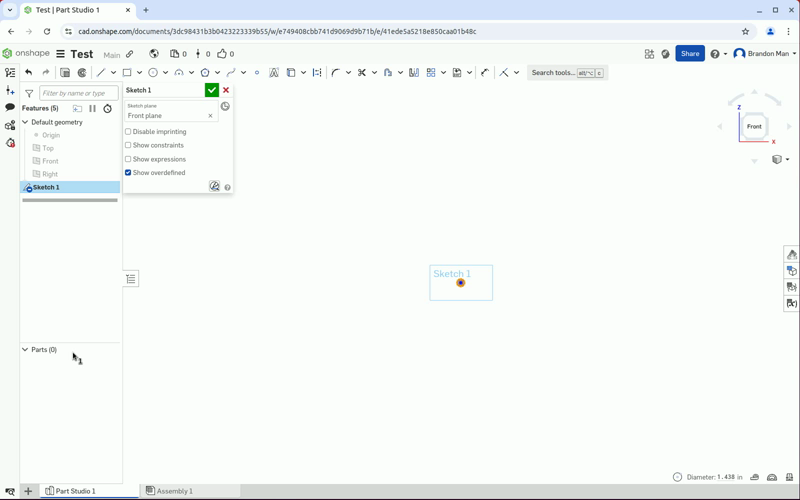
key(shift+y)
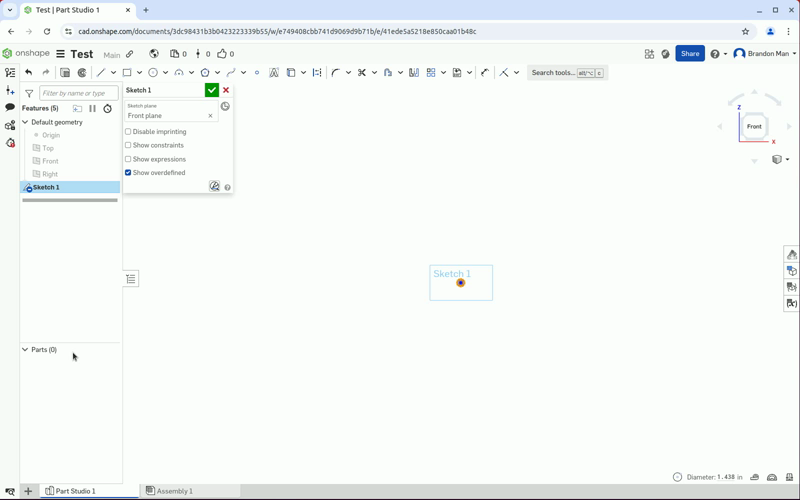
key(shift+e)
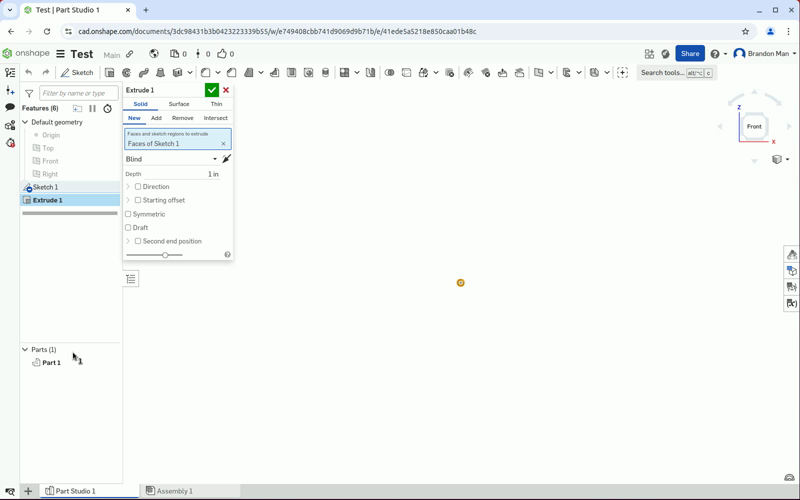
mouse_move(143, 106)
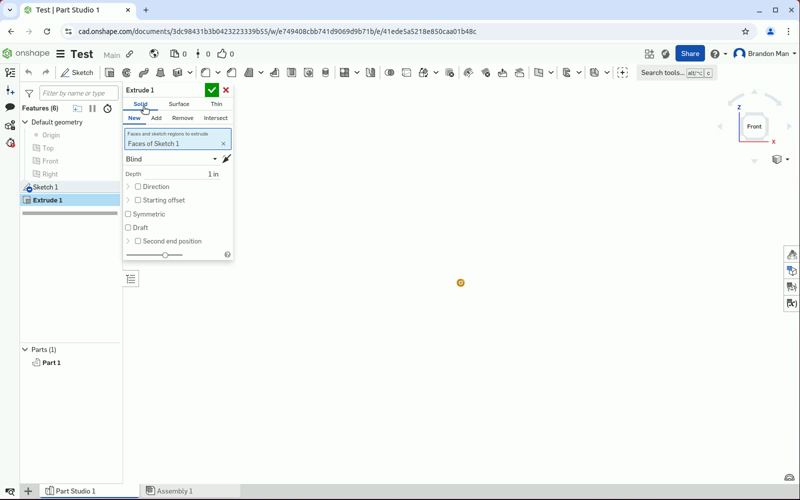
click(143, 106)
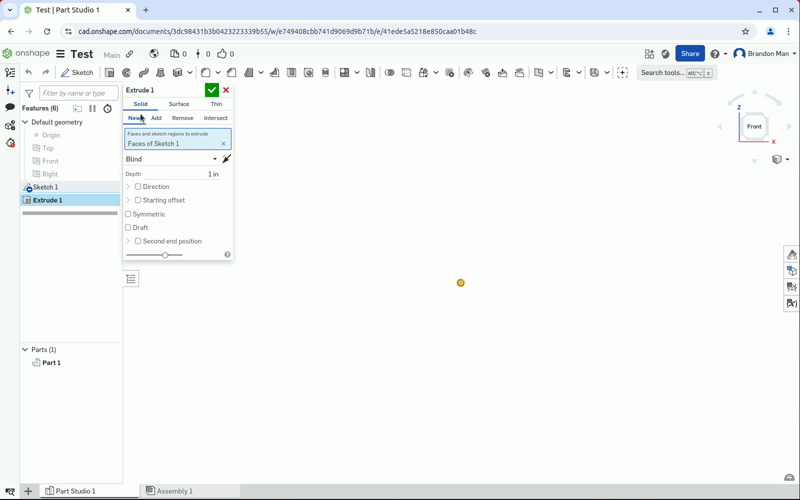
mouse_move(137, 120)
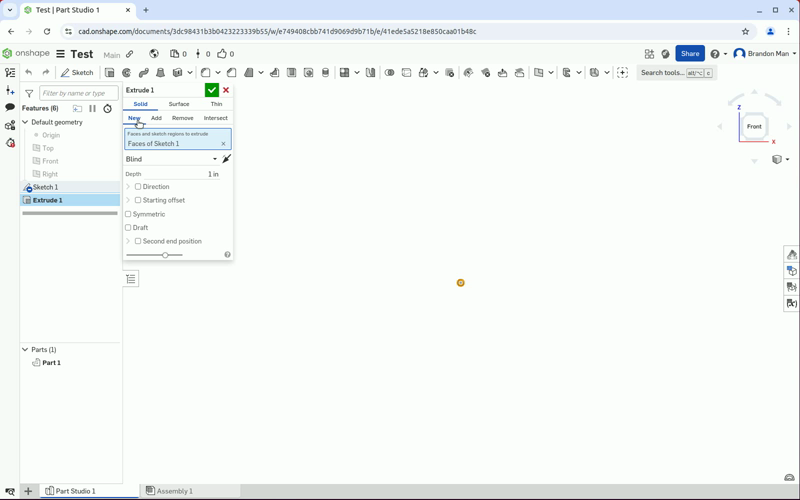
click(137, 120)
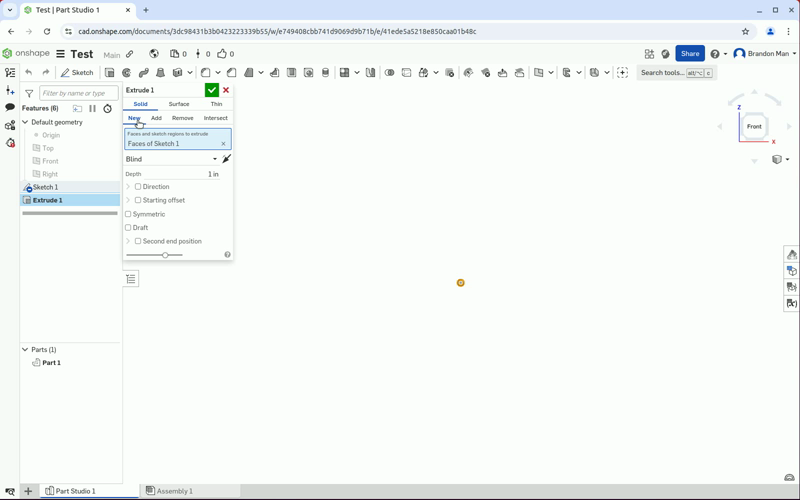
key(tab, 4)
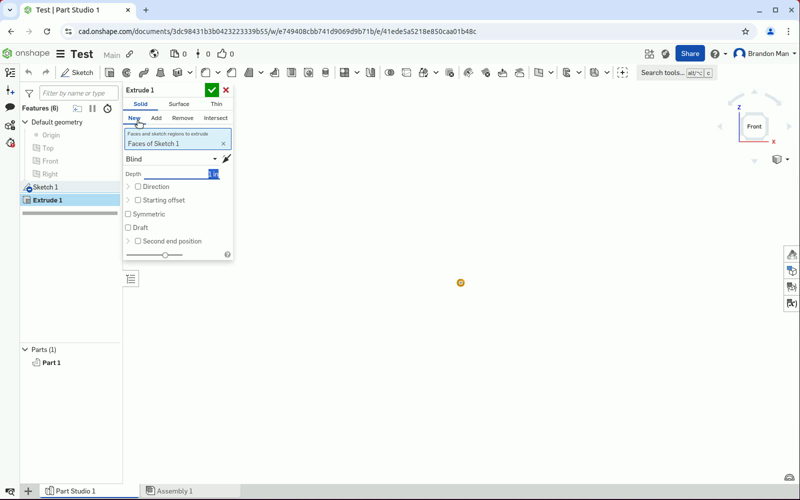
text(23.108)
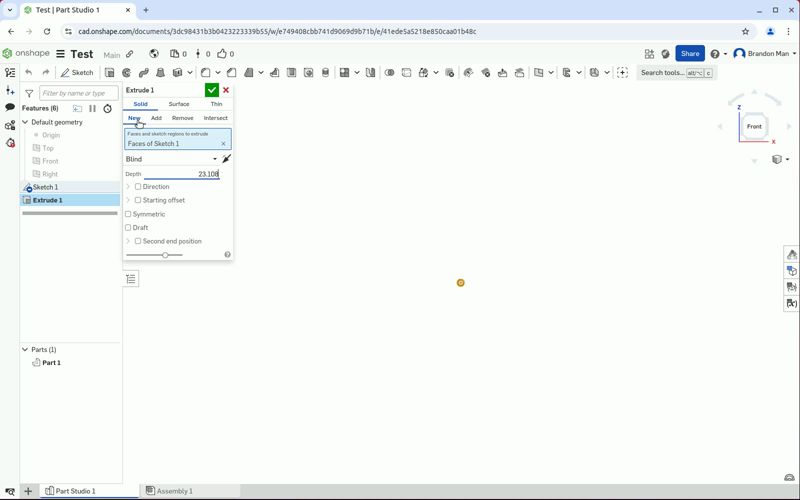
key(enter)
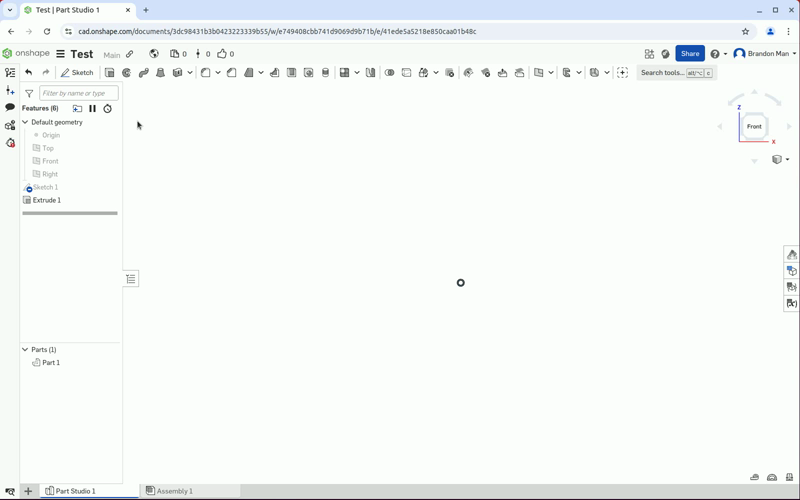
key(shift+h)
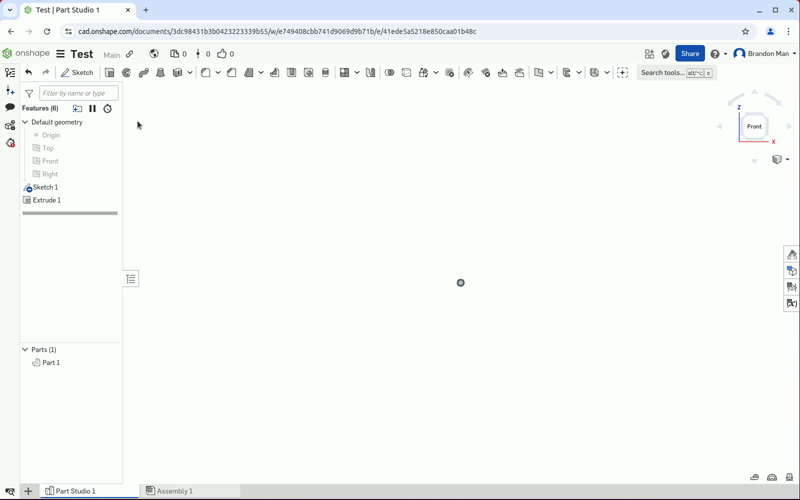
key(shift+h)
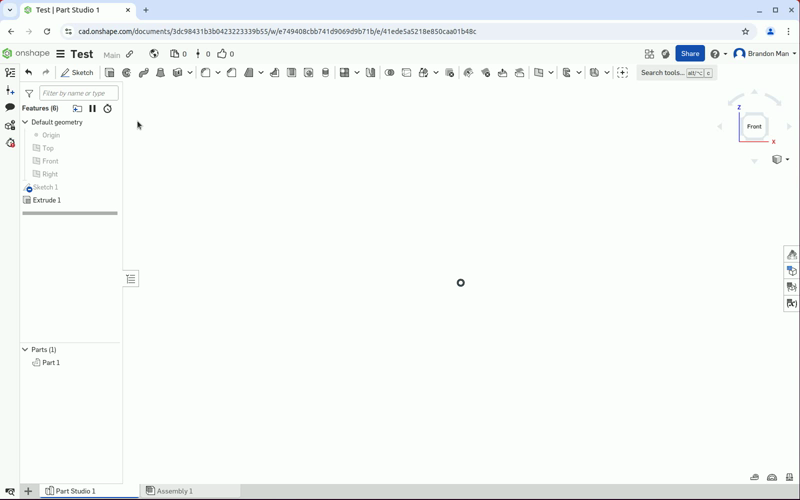
mouse_move(73, 189)
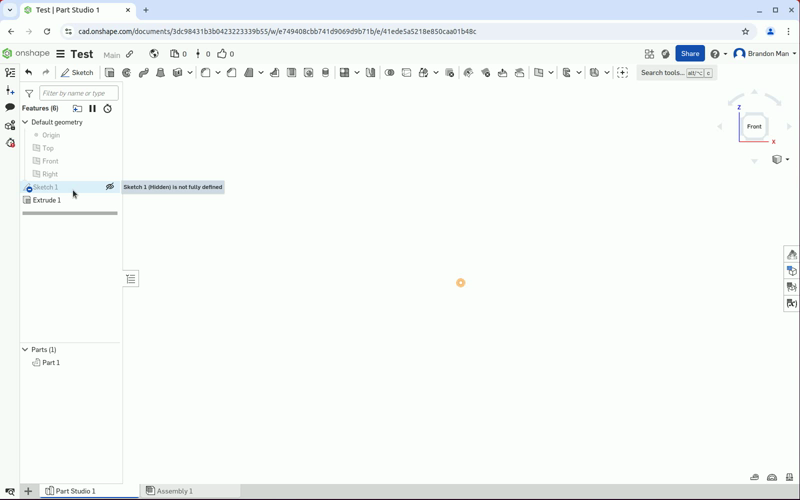
click(73, 189)
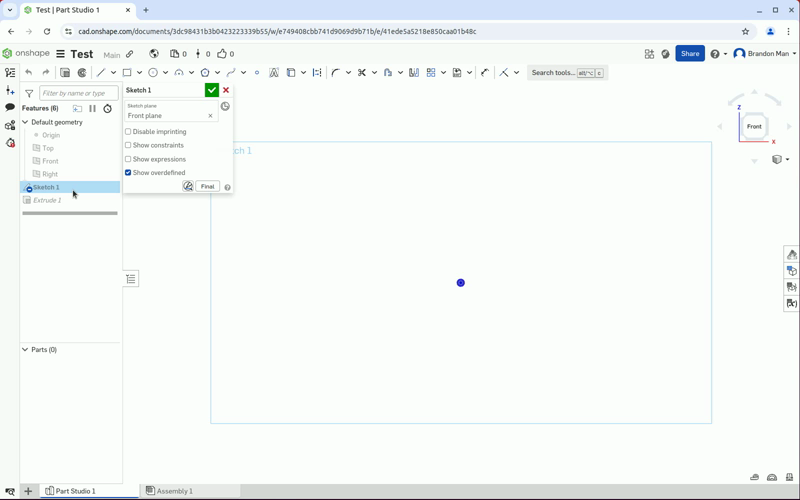
mouse_move(229, 92)
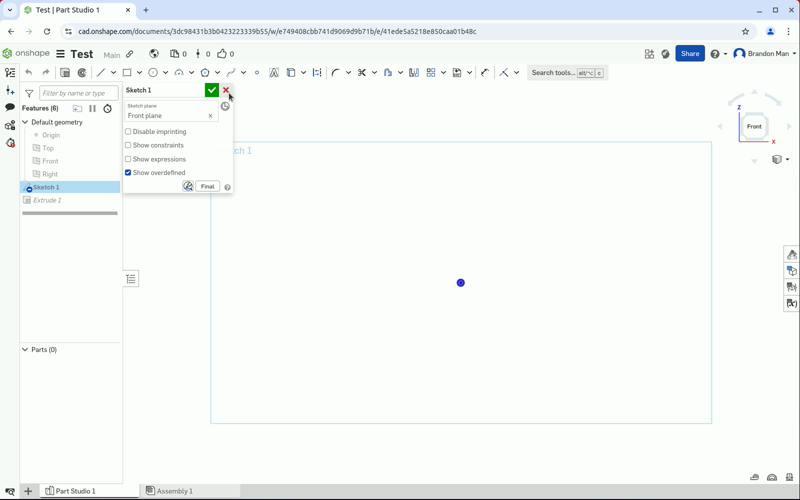
click(229, 92)
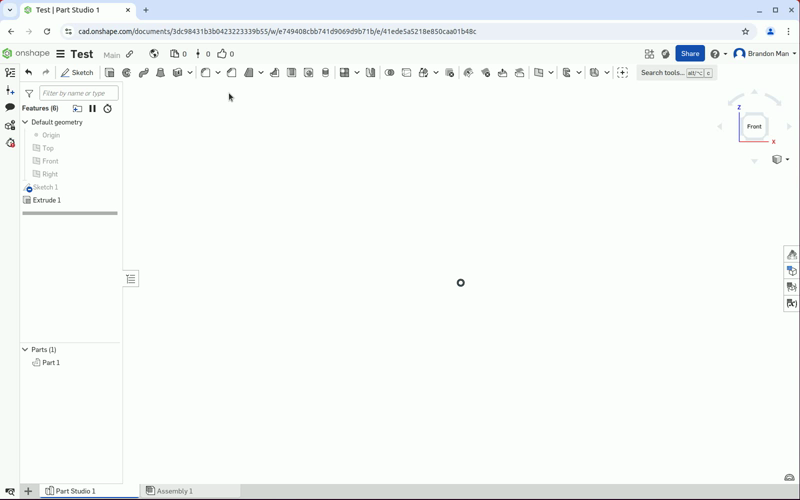
mouse_move(73, 352)
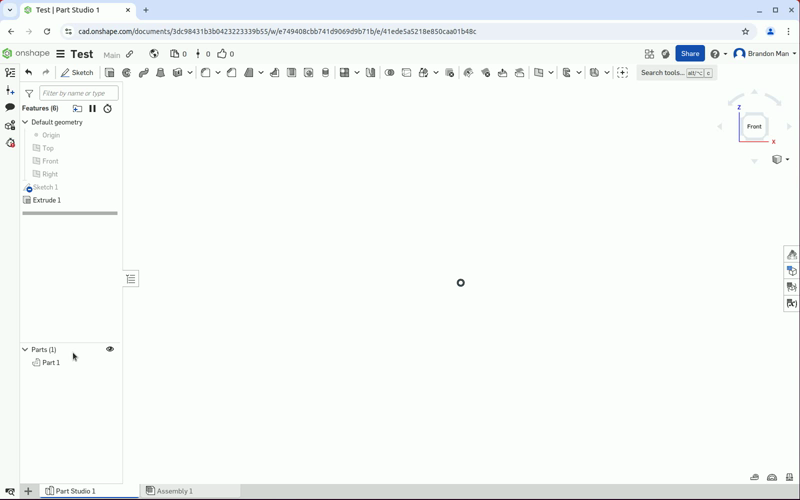
key(y)
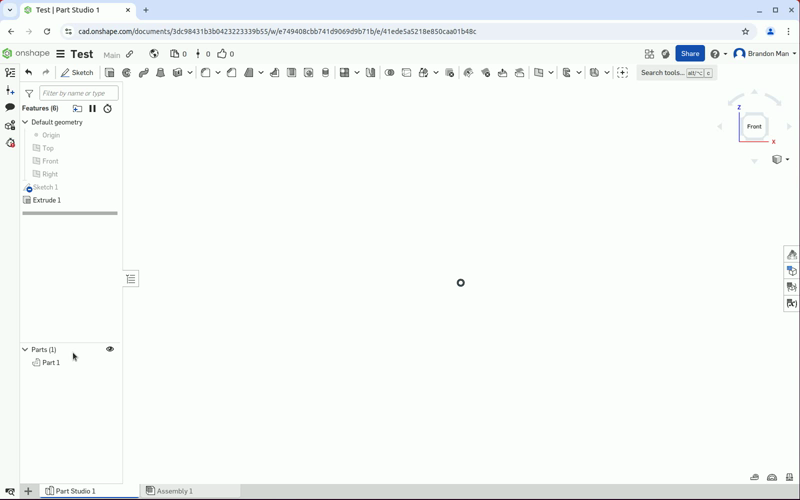
key(shift+p)
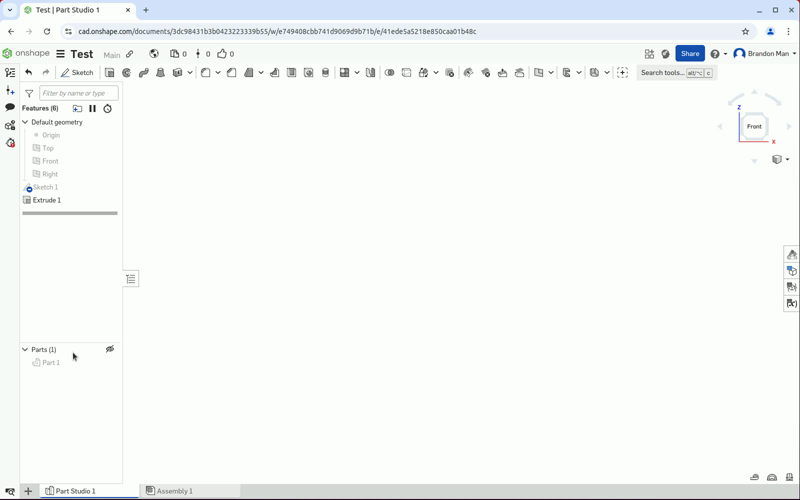
key(space)
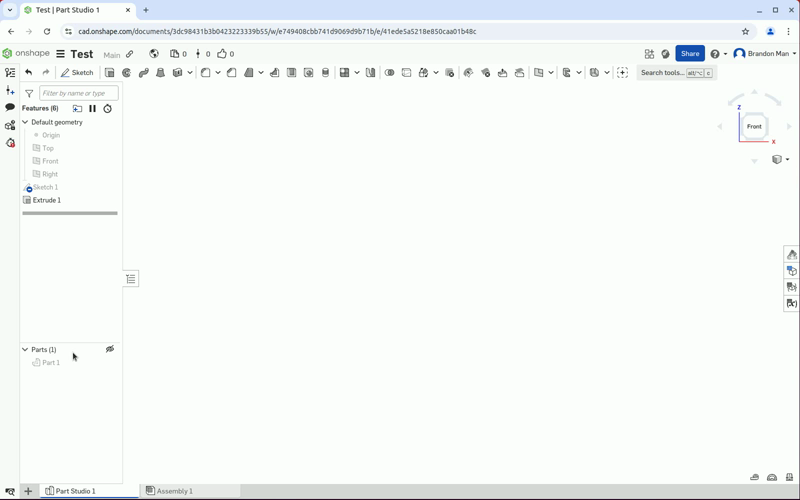
key_down(shift)
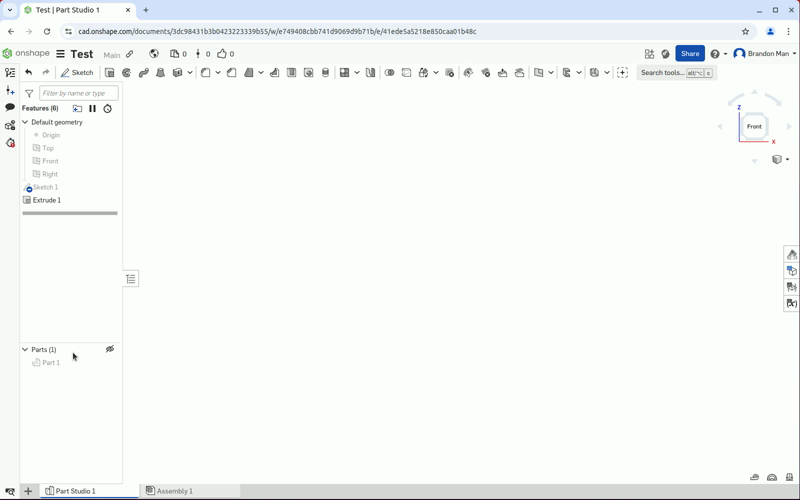
key(left)
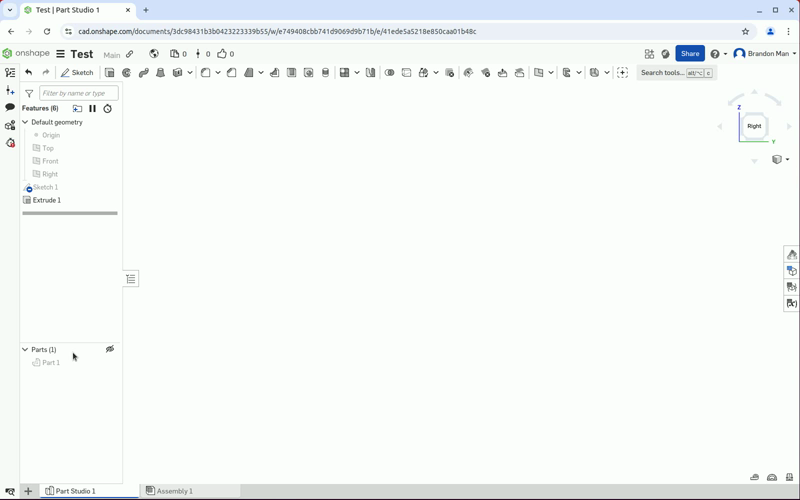
key_up(shift)
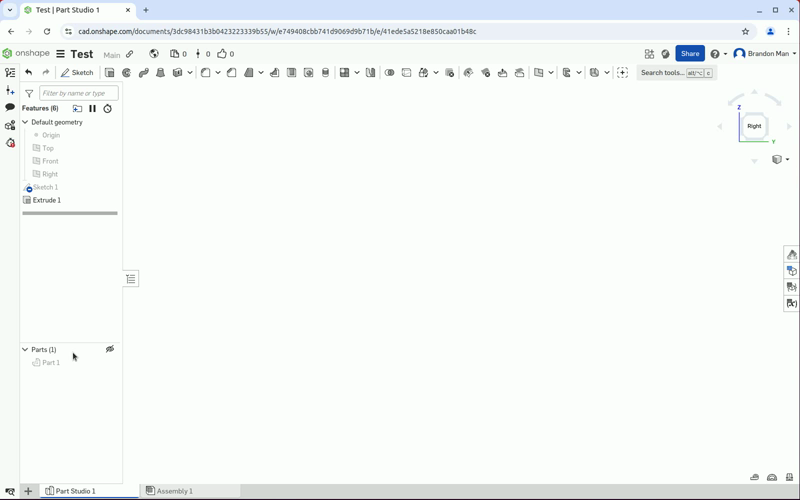
mouse_move(73, 352)
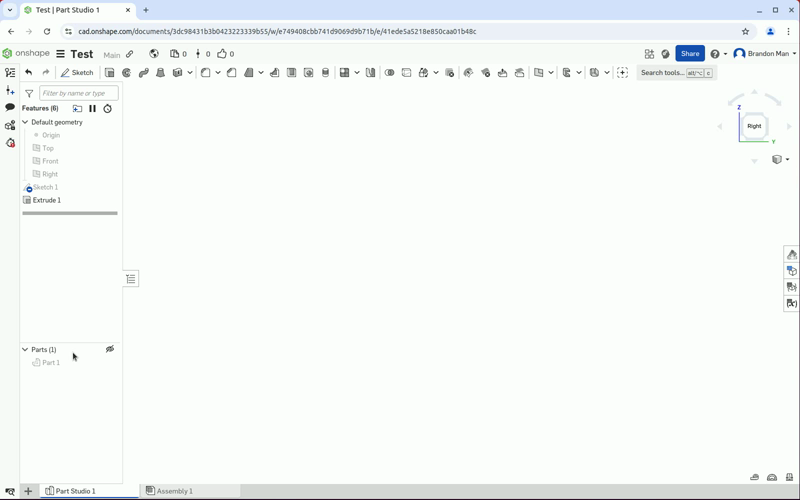
key(shift+y)
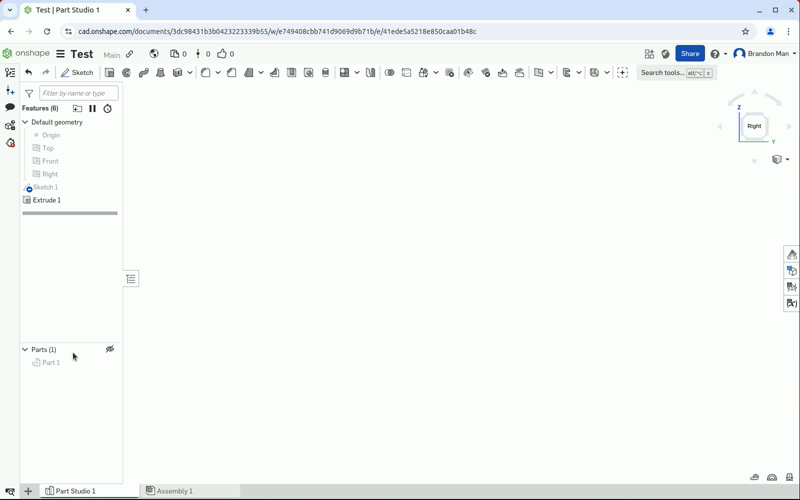
key(shift+s)
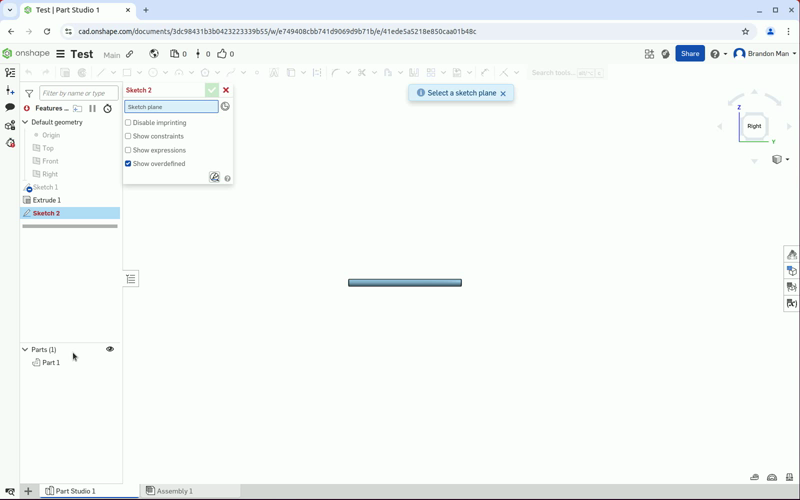
mouse_move(73, 176)
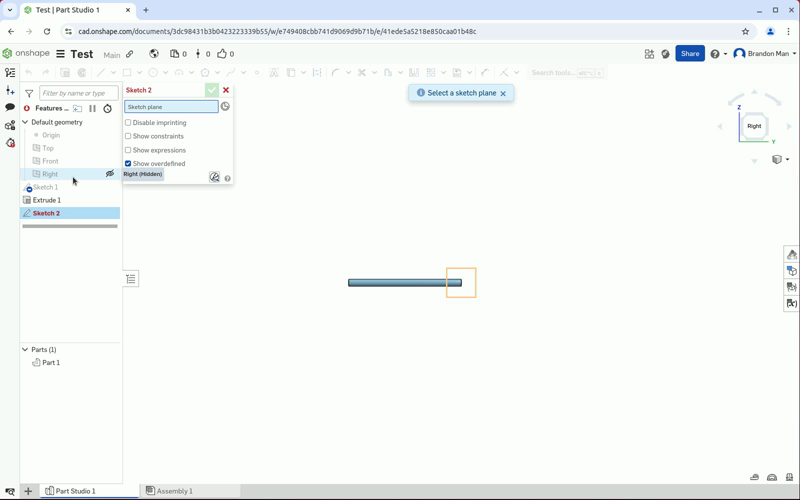
click(73, 176)
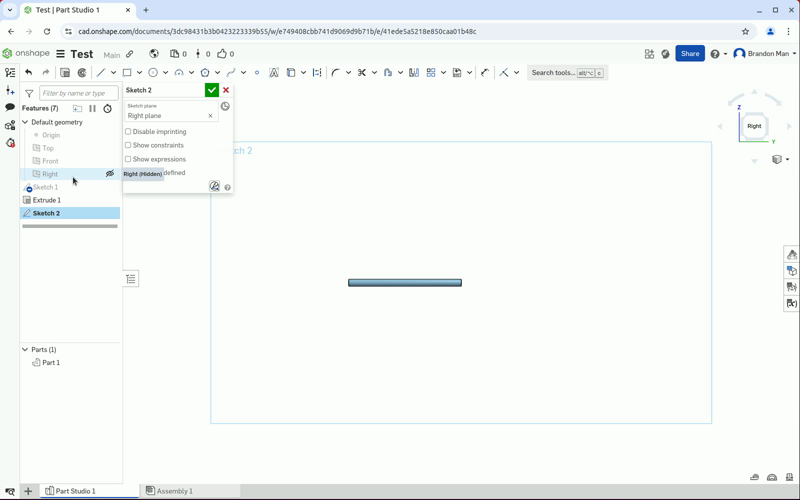
mouse_move(73, 352)
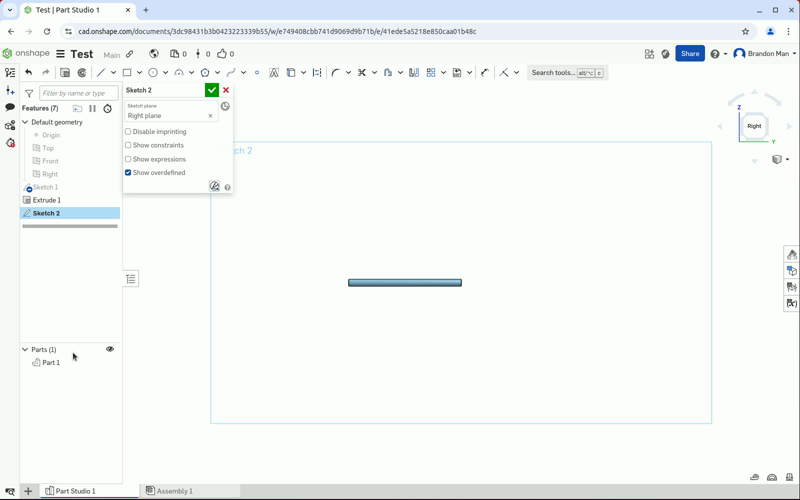
key(y)
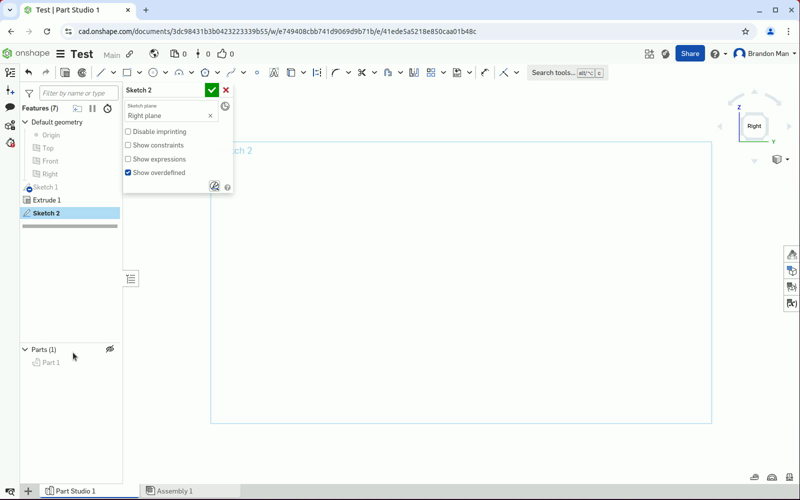
key(l)
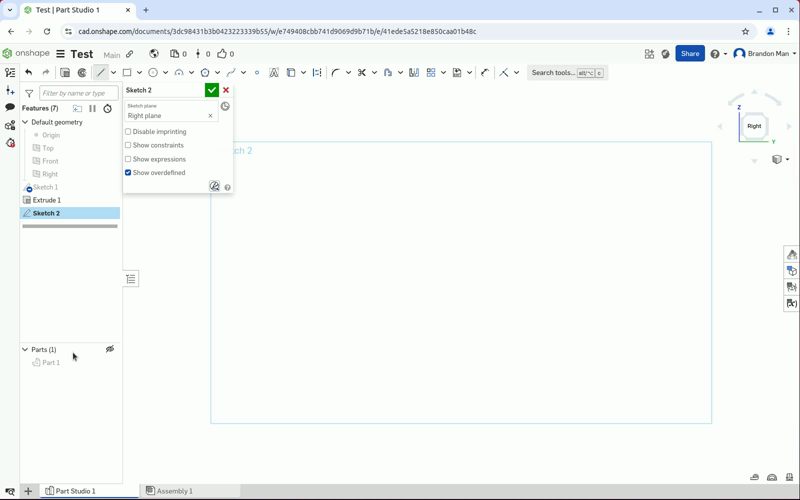
key_down(shift)
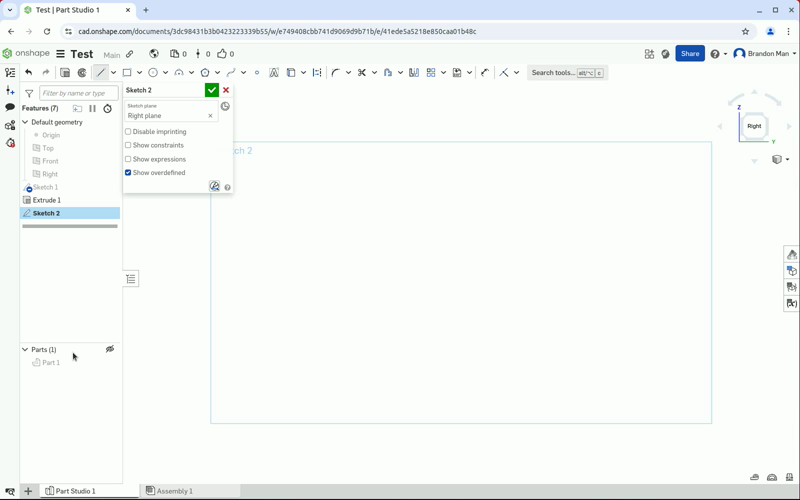
mouse_move(347, 290)
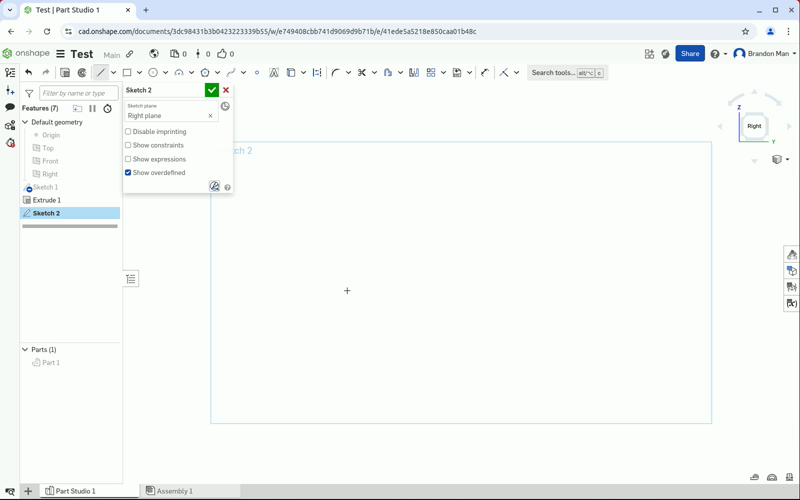
click(347, 290)
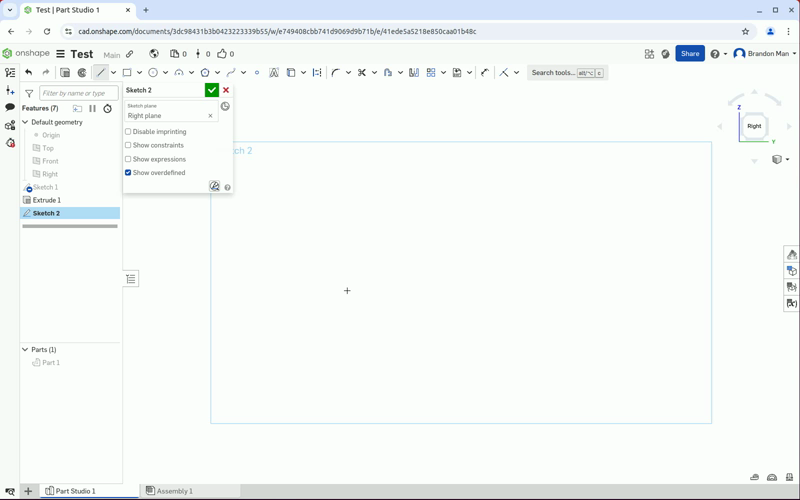
key_up(shift)
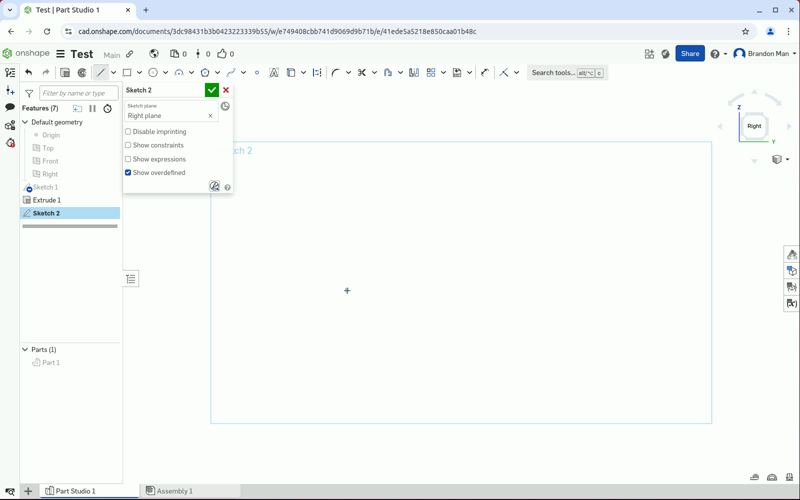
key_down(shift)
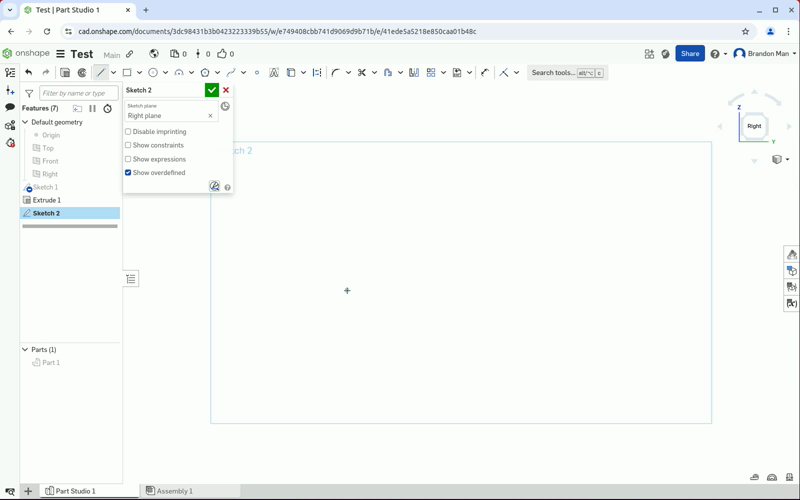
mouse_move(463, 290)
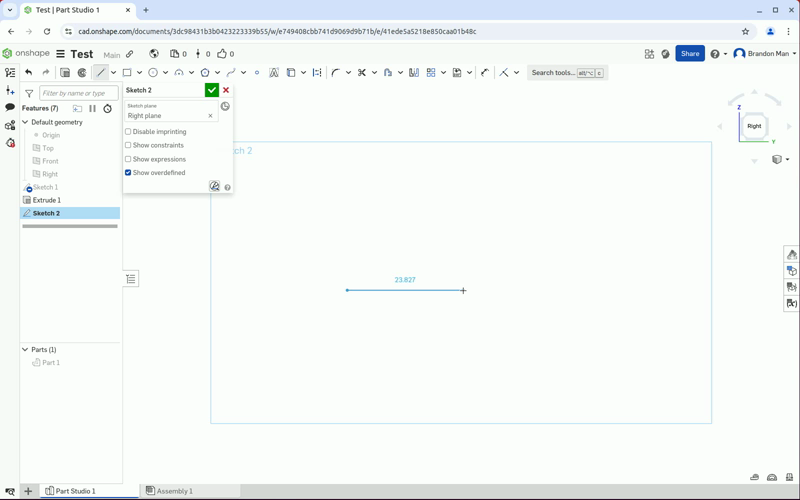
click(463, 290)
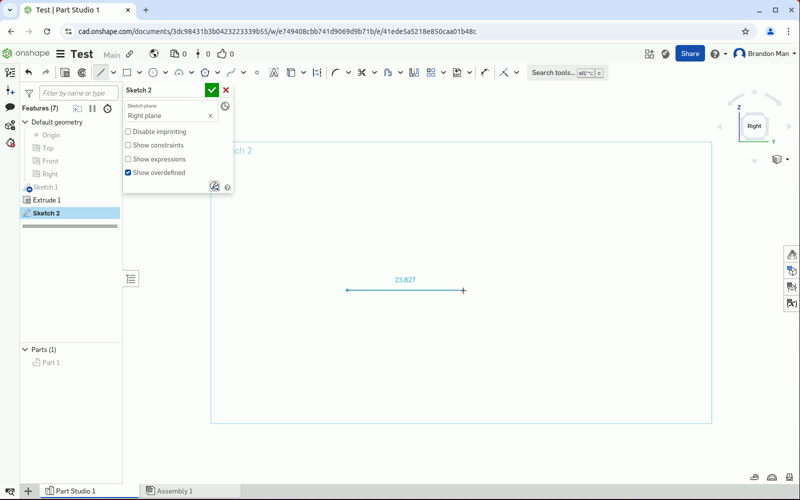
key_up(shift)
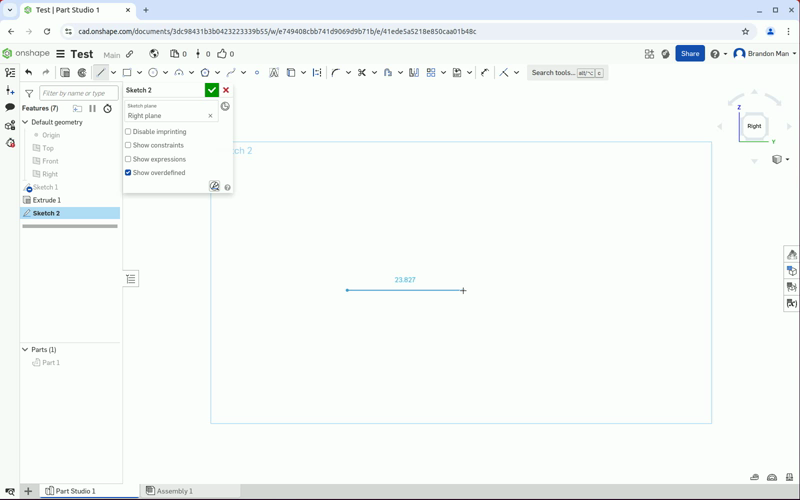
key_down(shift)
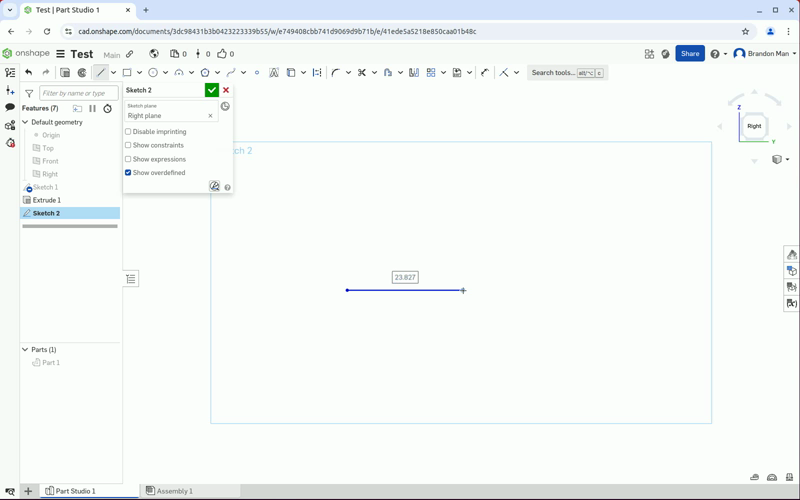
mouse_move(493, 290)
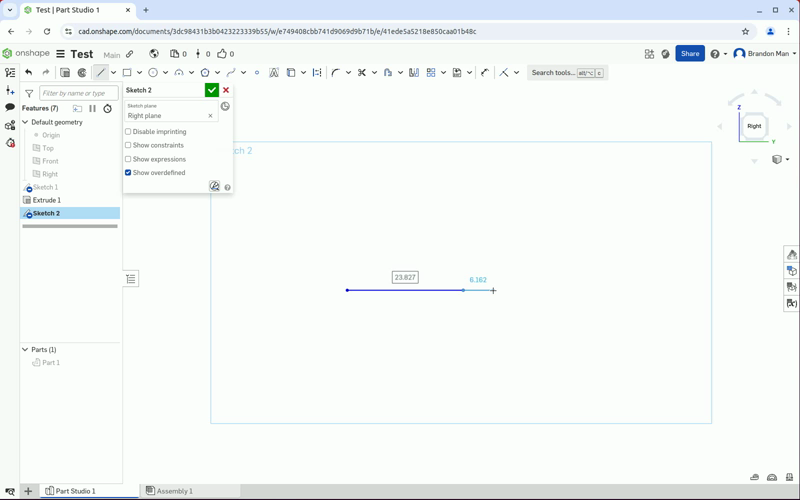
mouse_move(463, 277)
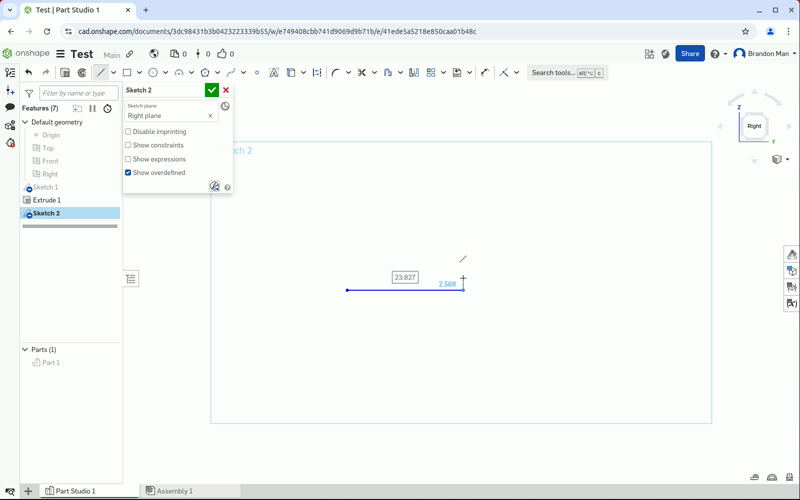
click(463, 277)
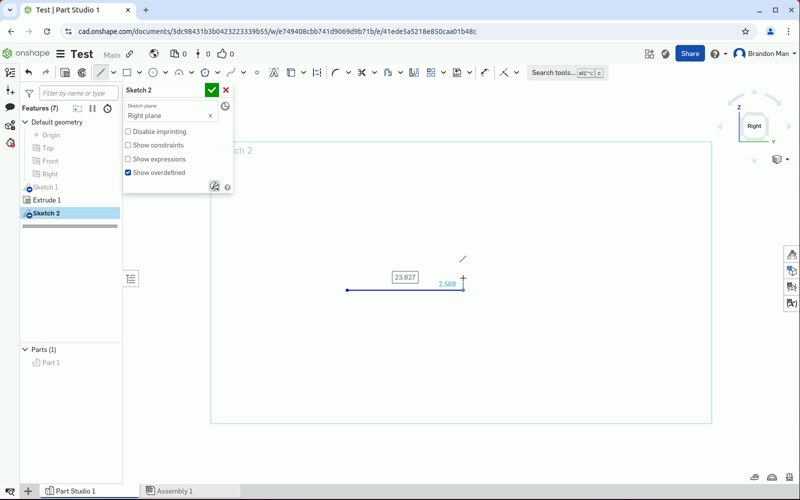
key_up(shift)
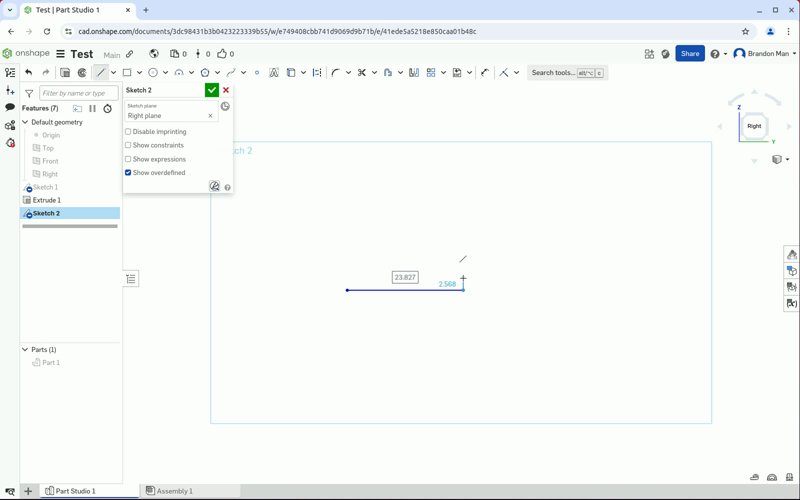
key_down(shift)
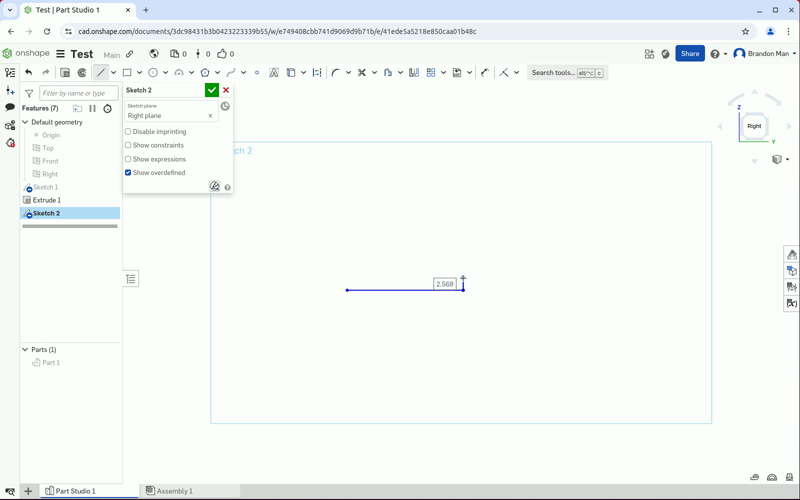
mouse_move(347, 277)
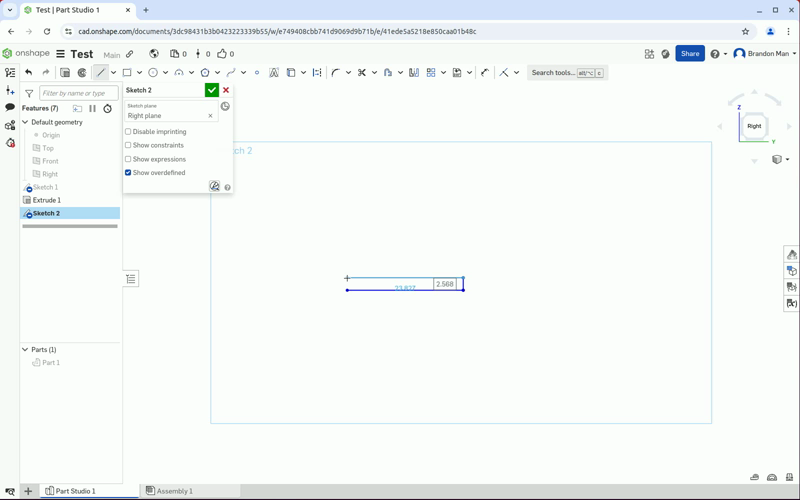
click(347, 277)
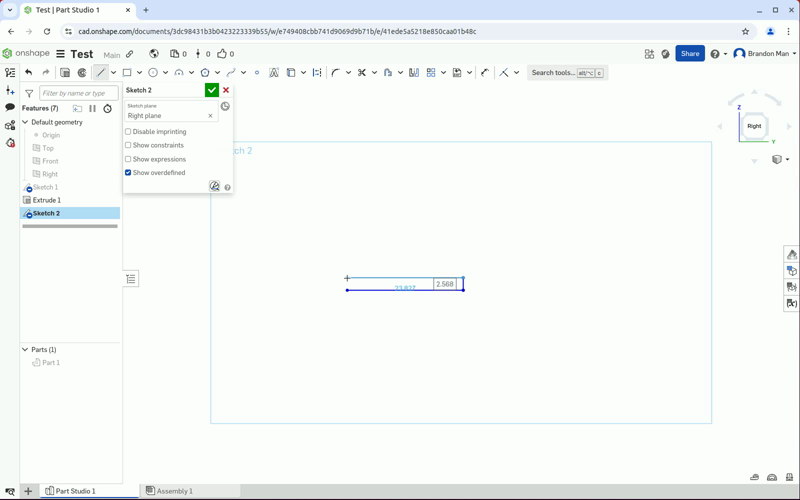
key_up(shift)
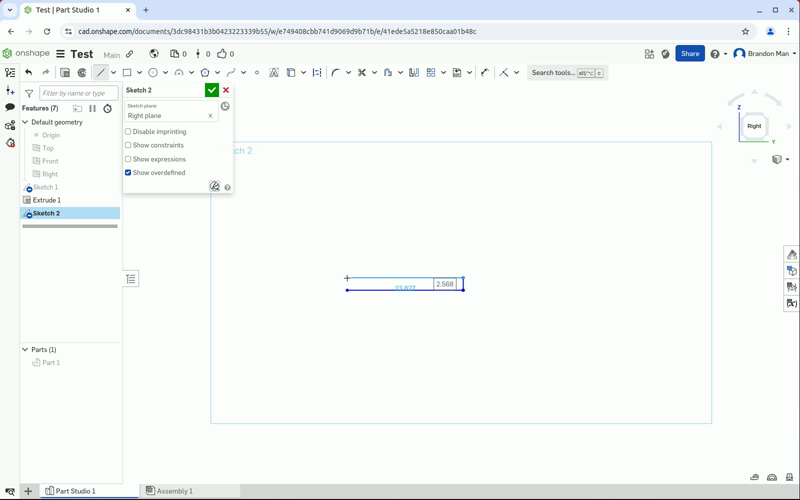
mouse_move(377, 277)
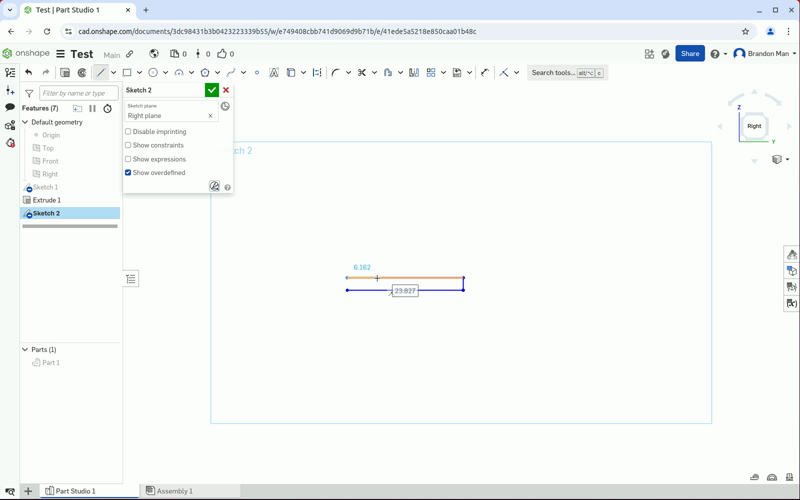
key_down(shift)
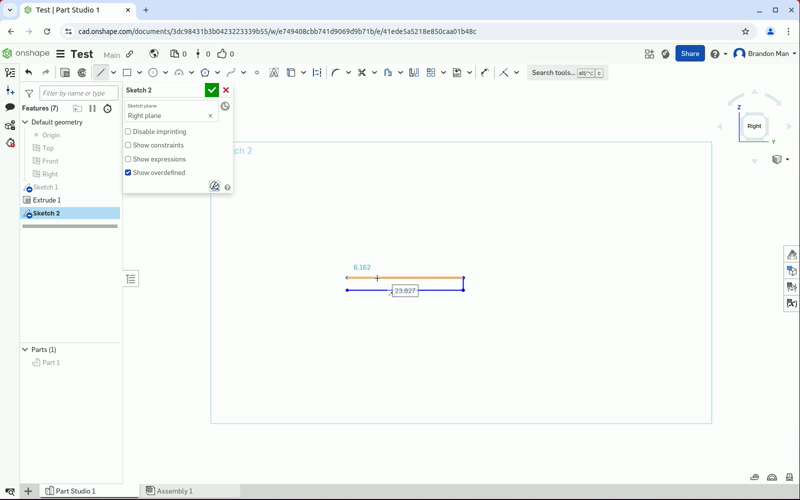
mouse_move(347, 290)
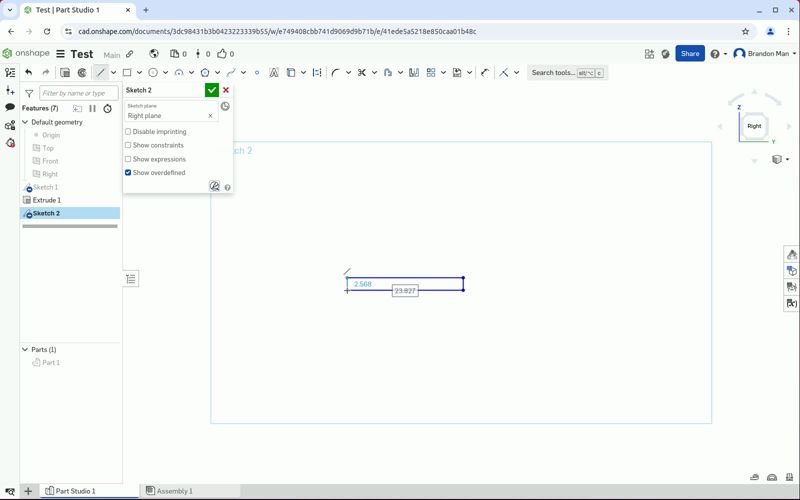
key_up(shift)
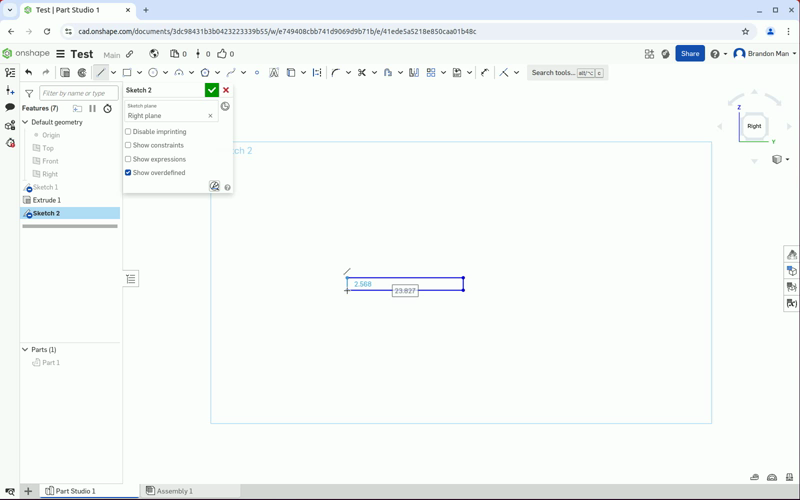
click(347, 290)
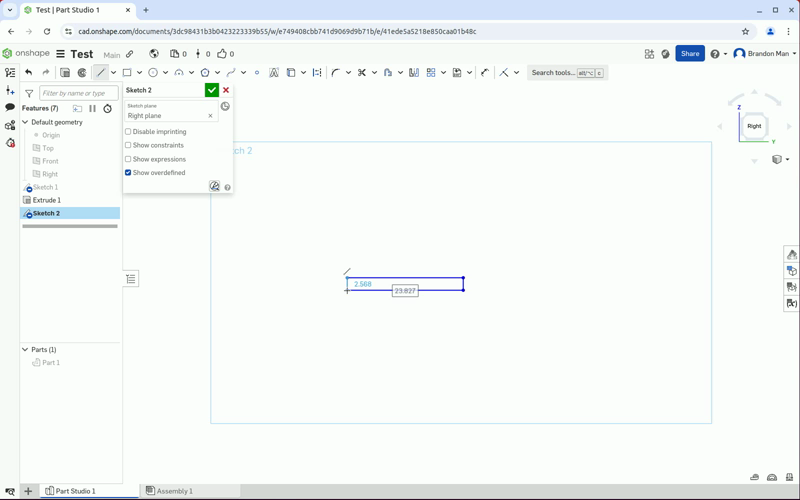
key(esc)
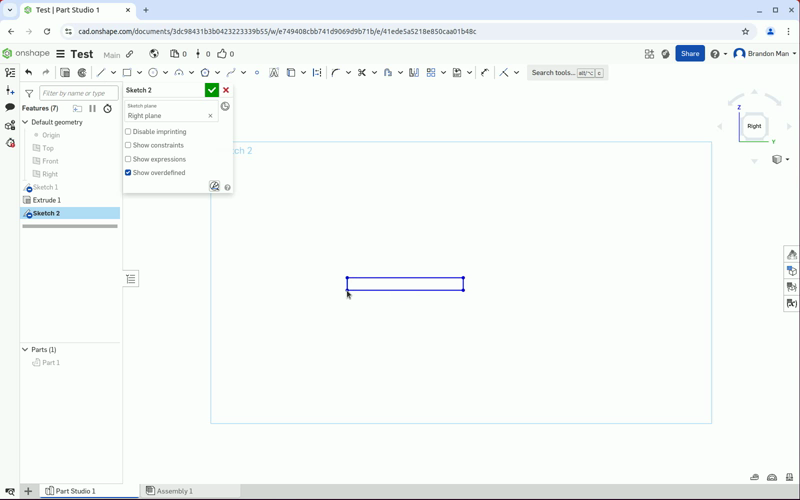
mouse_move(412, 286)
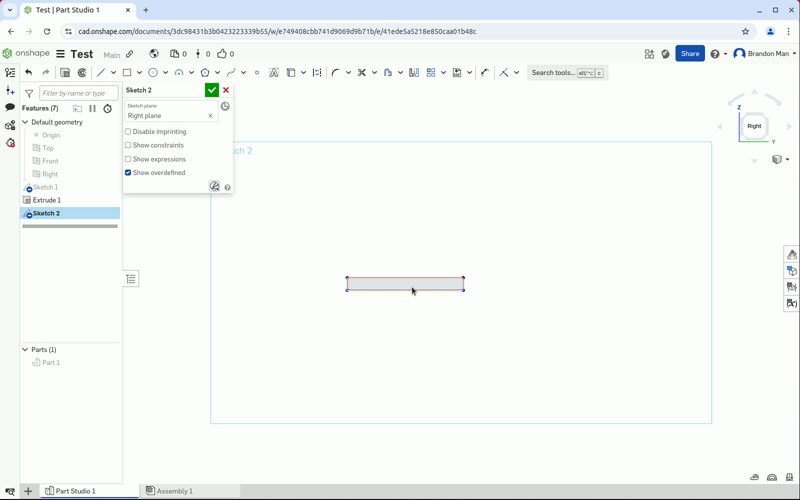
scroll(6)
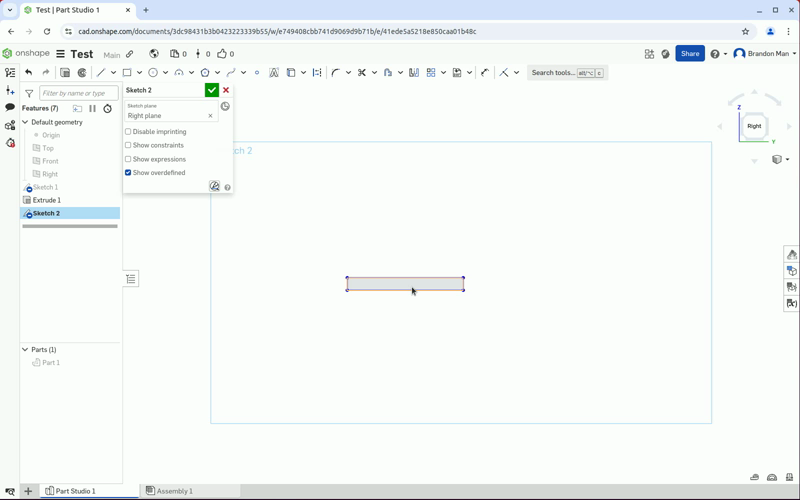
scroll(6)
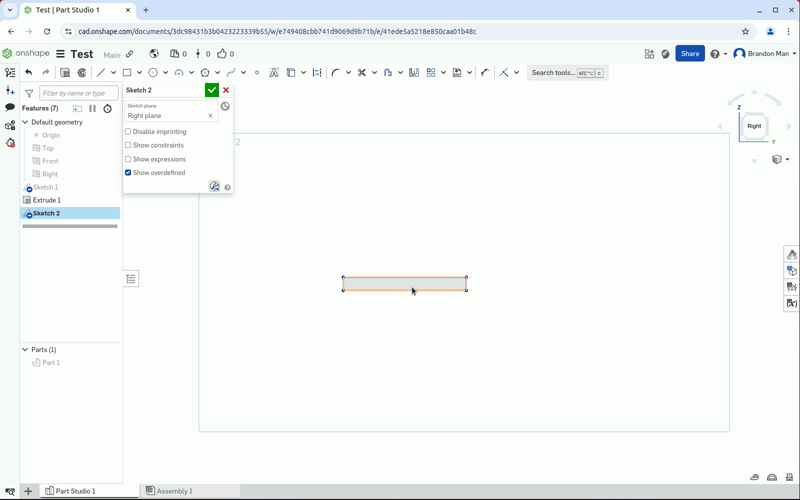
scroll(6)
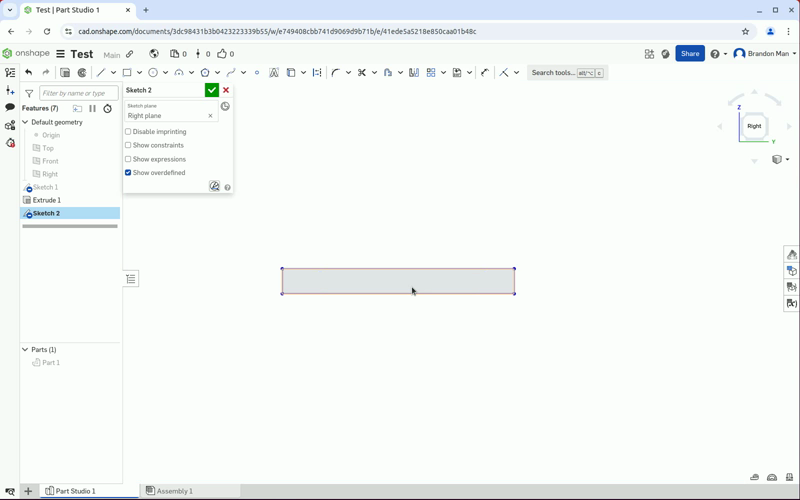
scroll(6)
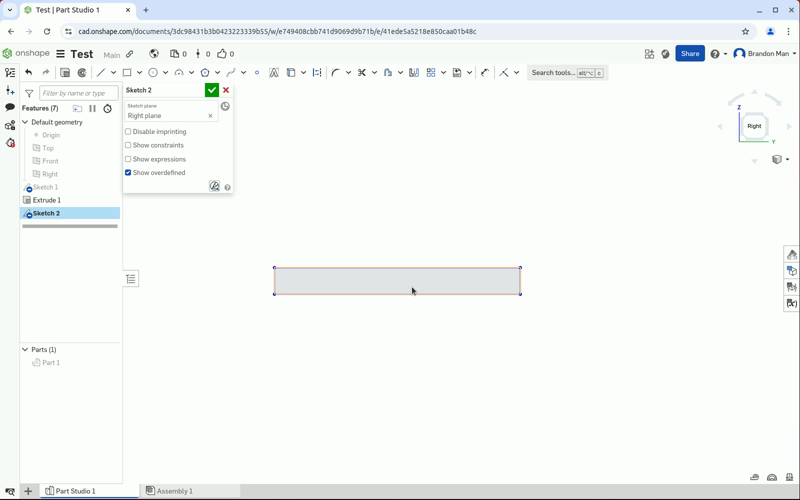
scroll(6)
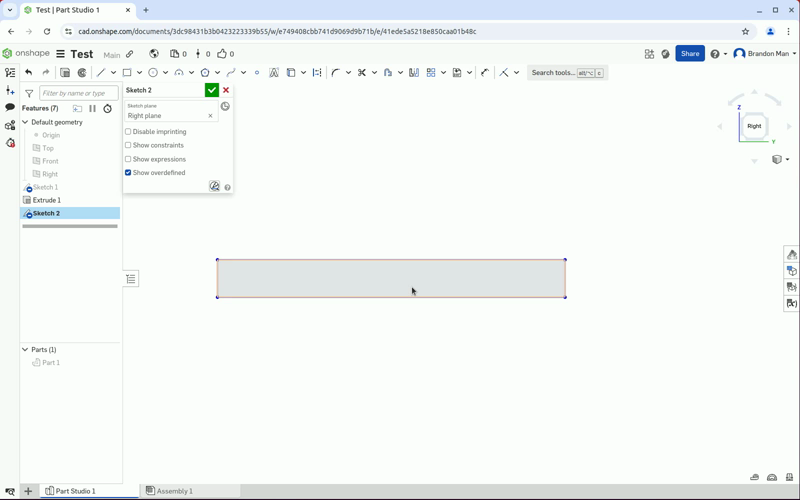
scroll(6)
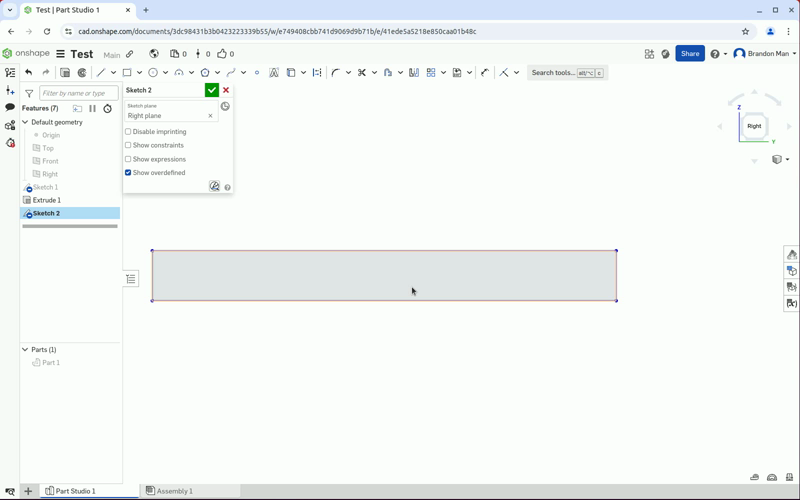
scroll(6)
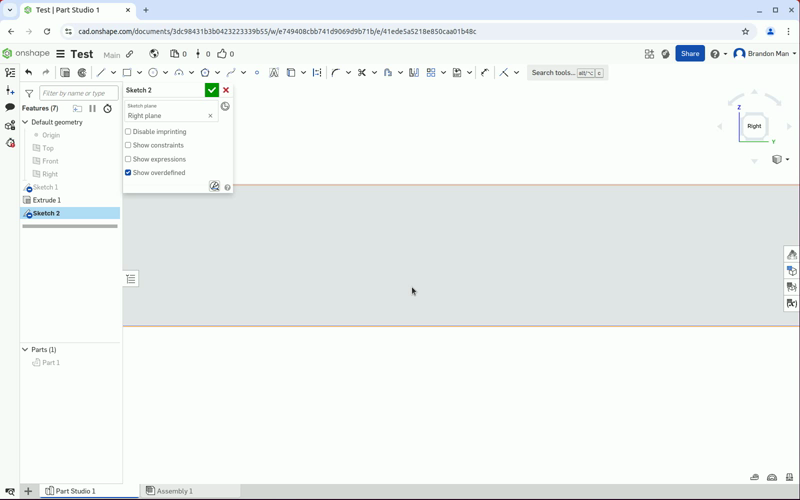
click(412, 286)
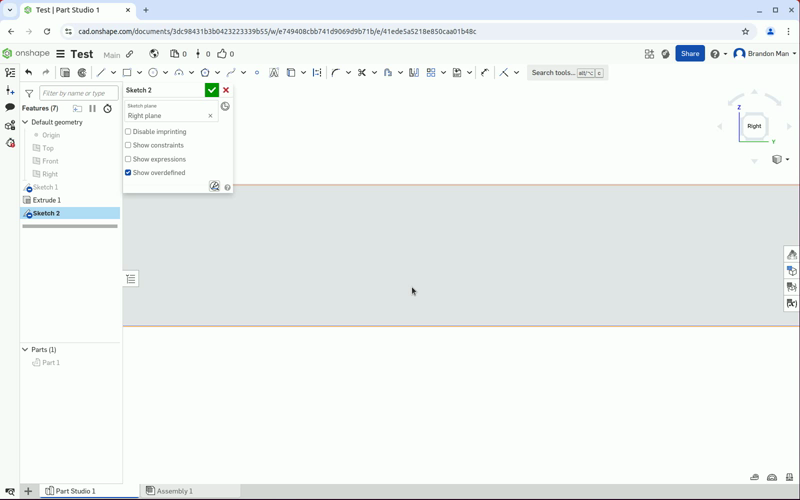
scroll(-6)
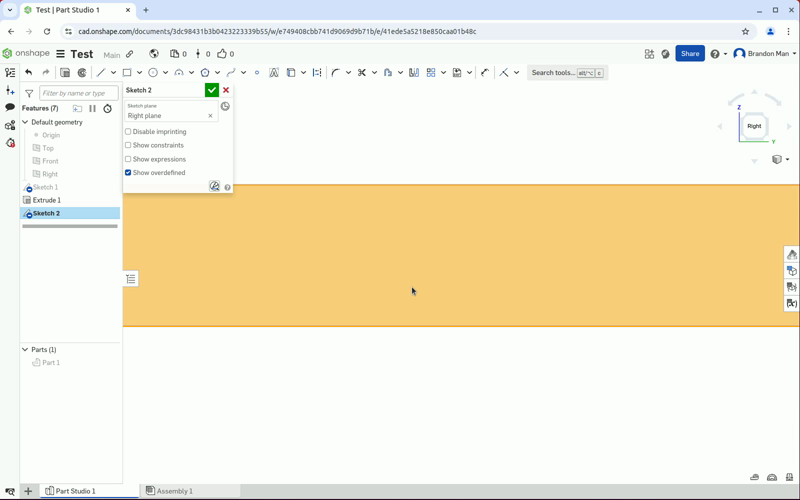
scroll(-6)
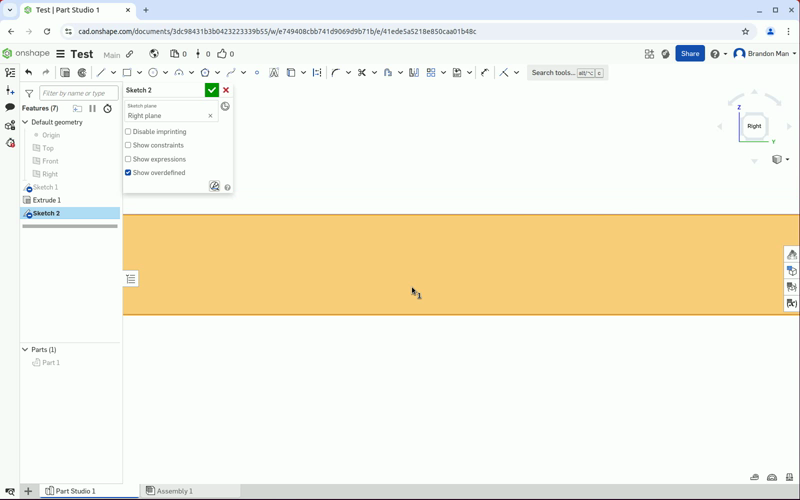
scroll(-6)
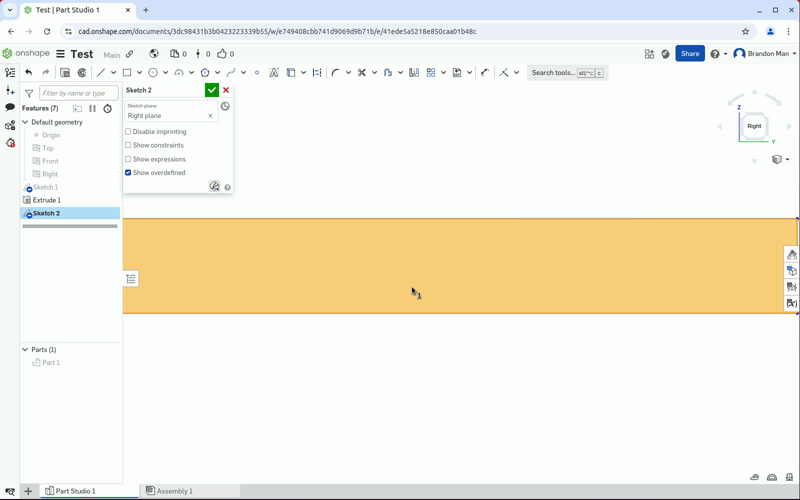
scroll(-6)
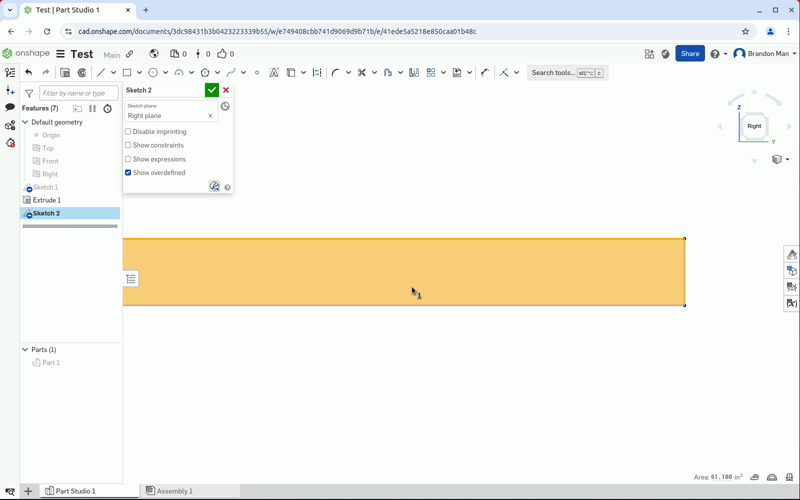
scroll(-6)
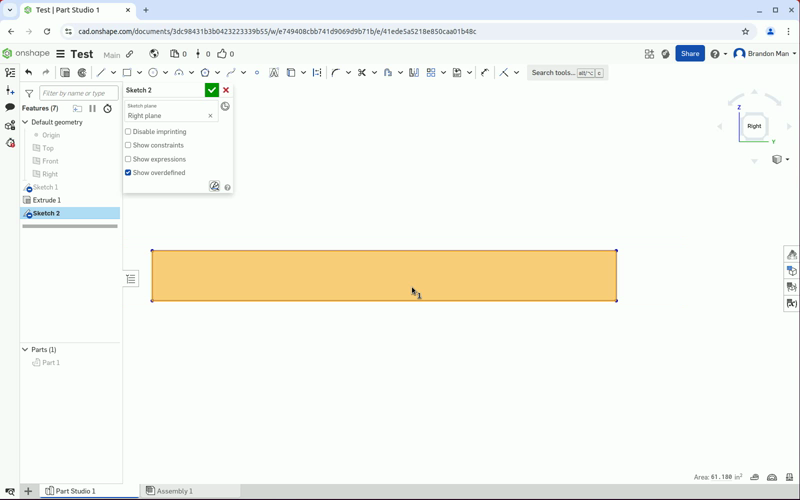
scroll(-6)
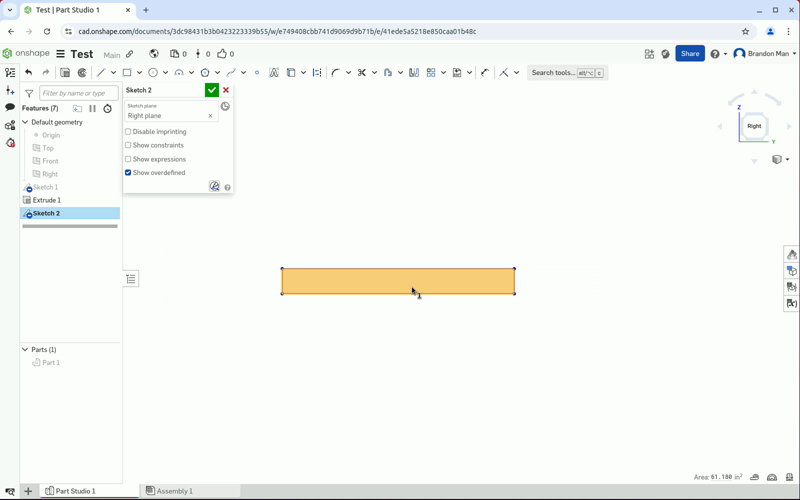
scroll(-6)
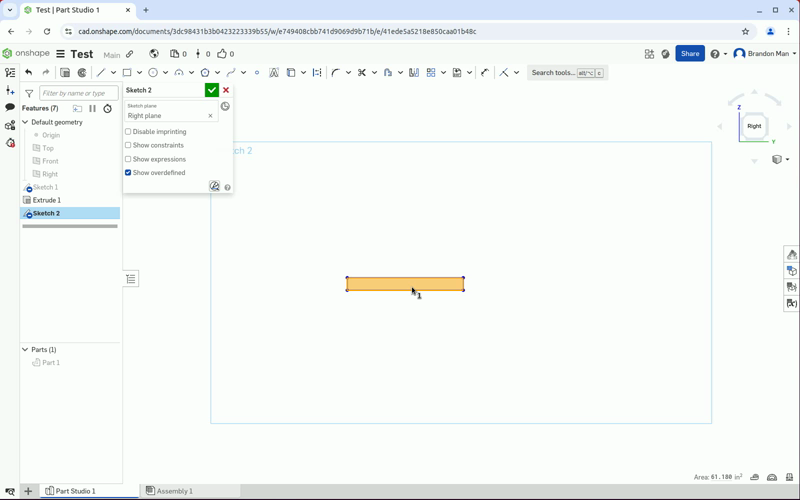
mouse_move(73, 352)
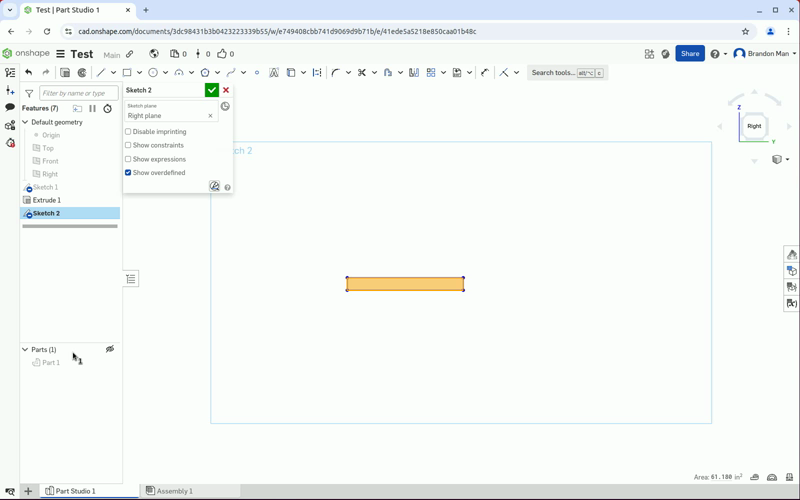
key(shift+y)
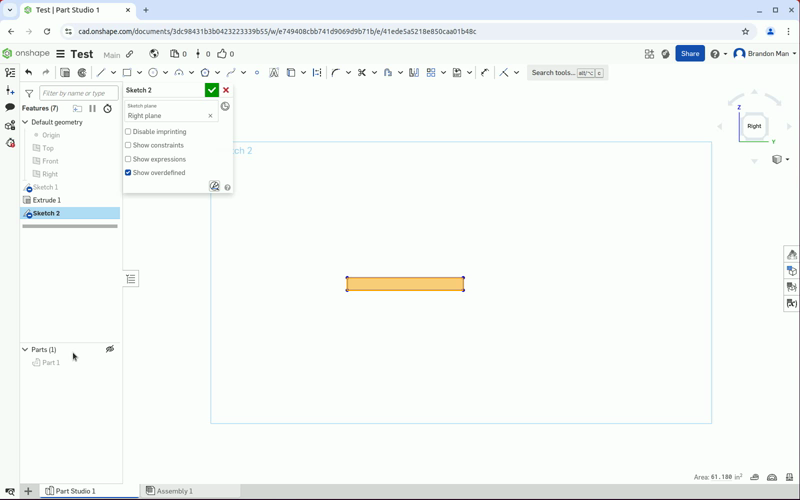
key(shift+e)
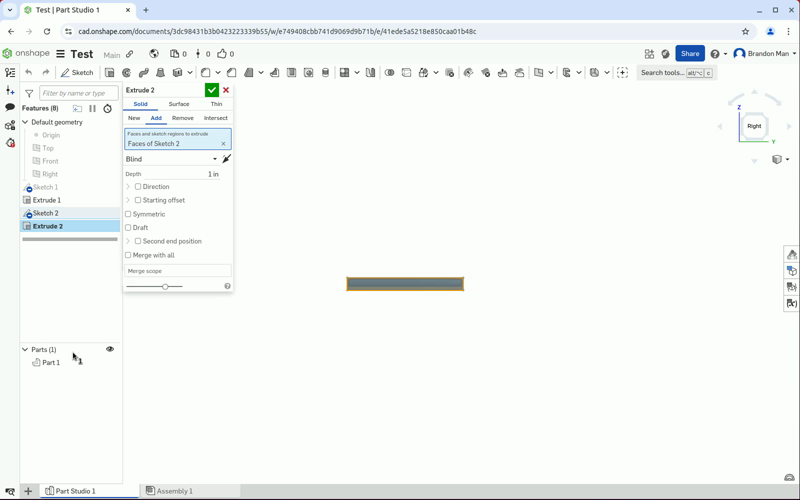
mouse_move(143, 106)
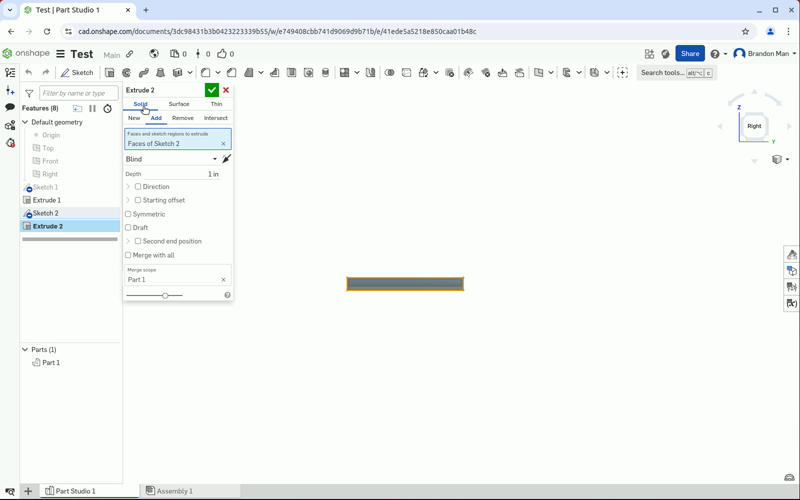
click(143, 106)
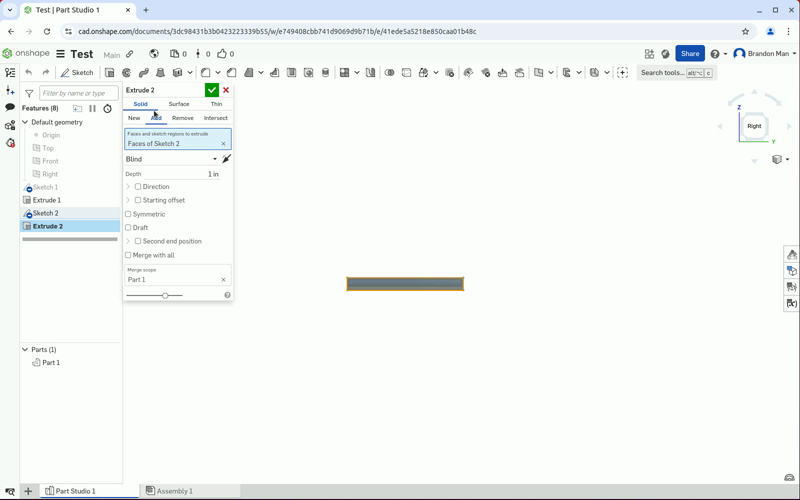
mouse_move(186, 120)
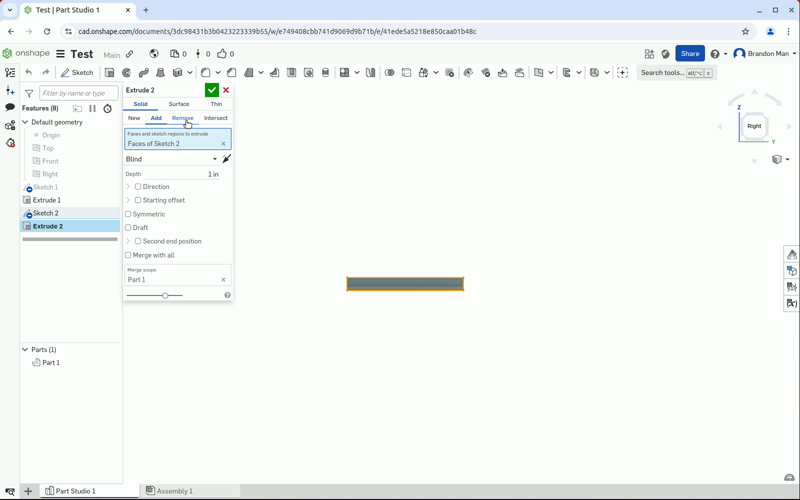
click(186, 120)
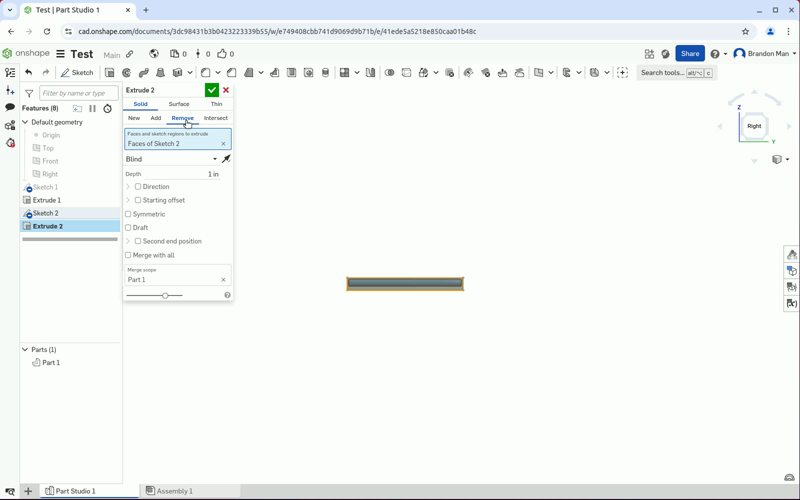
key(tab, 4)
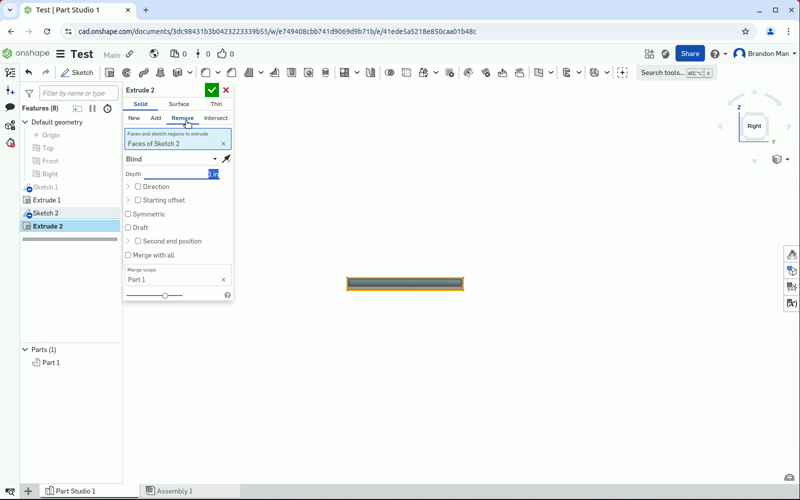
text(1.204)
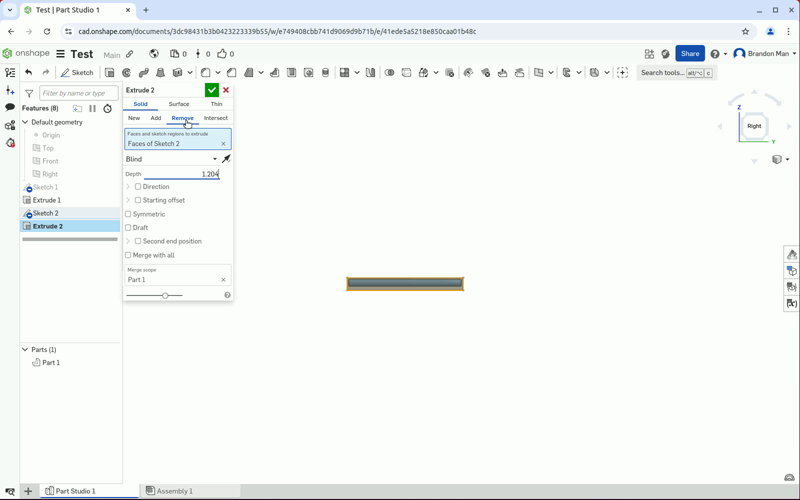
key(tab, 6)
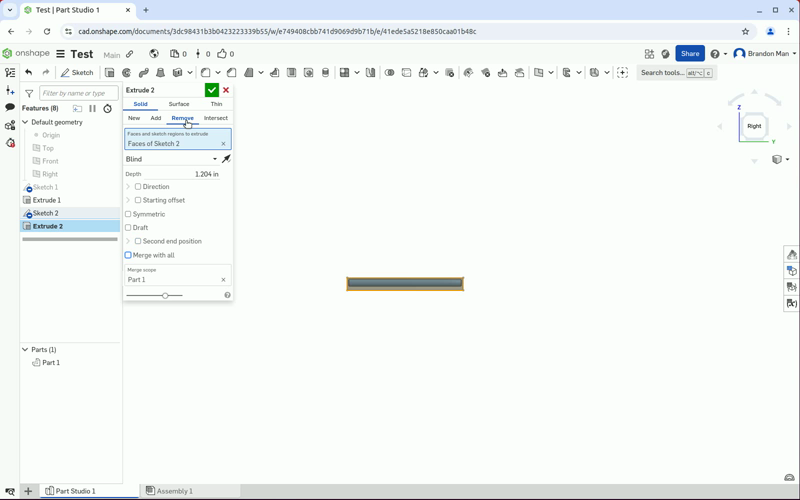
key(space)
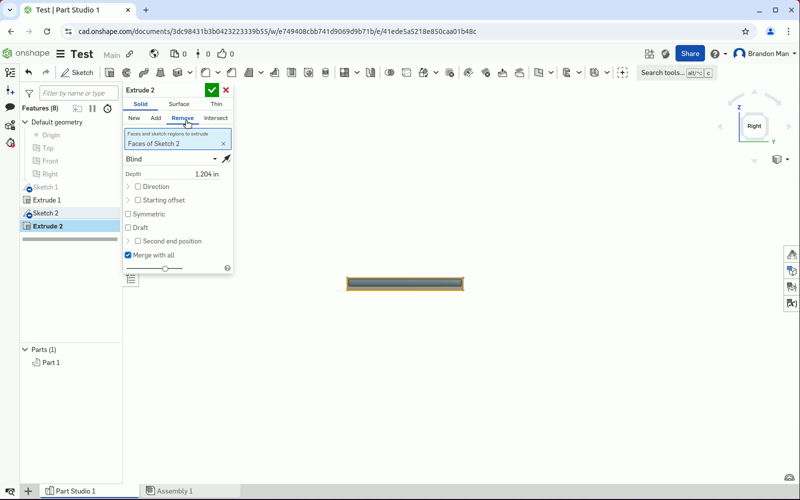
key(enter)
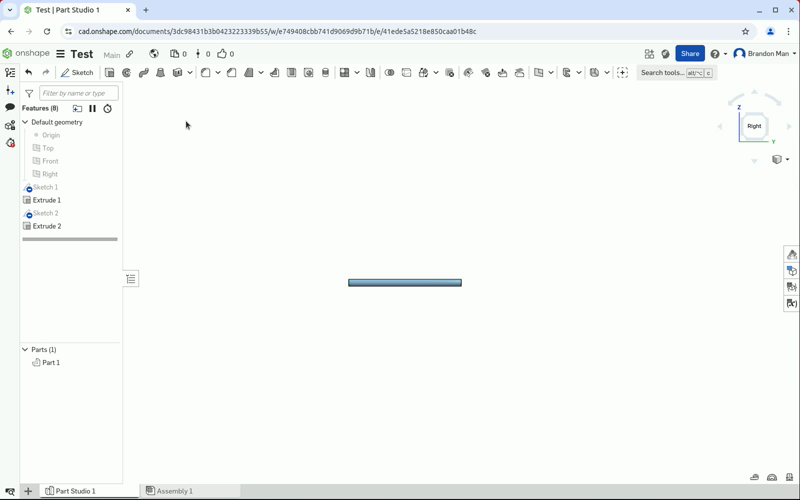
key(shift+h)
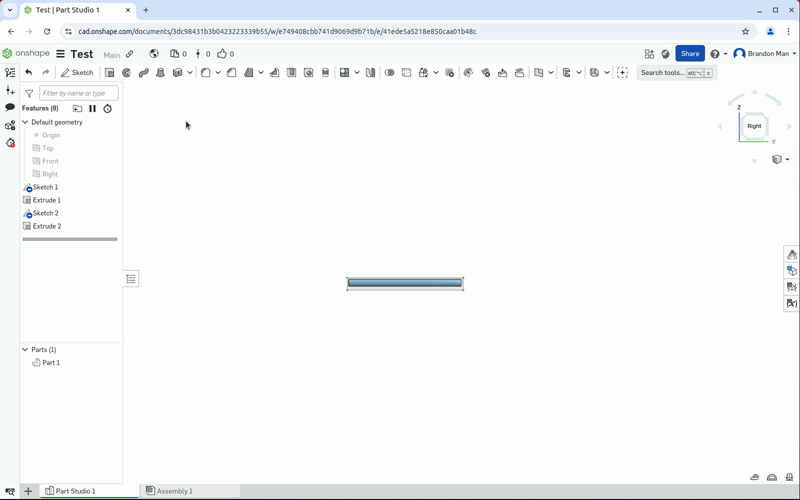
key(shift+h)
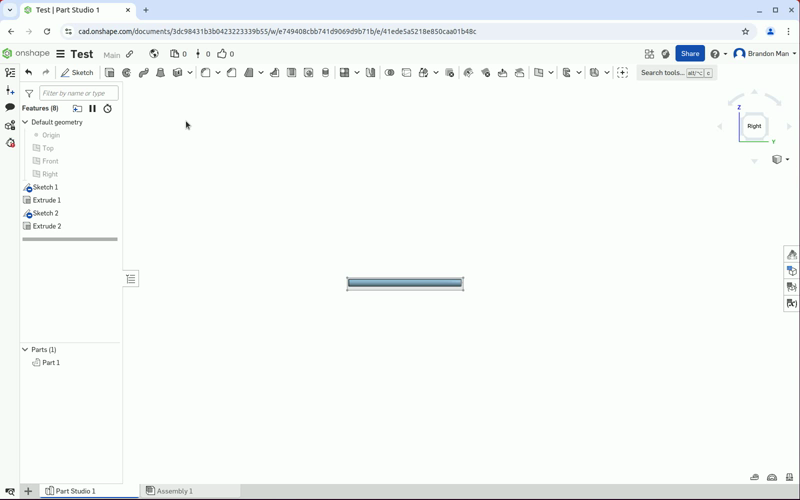
key(shift+7)
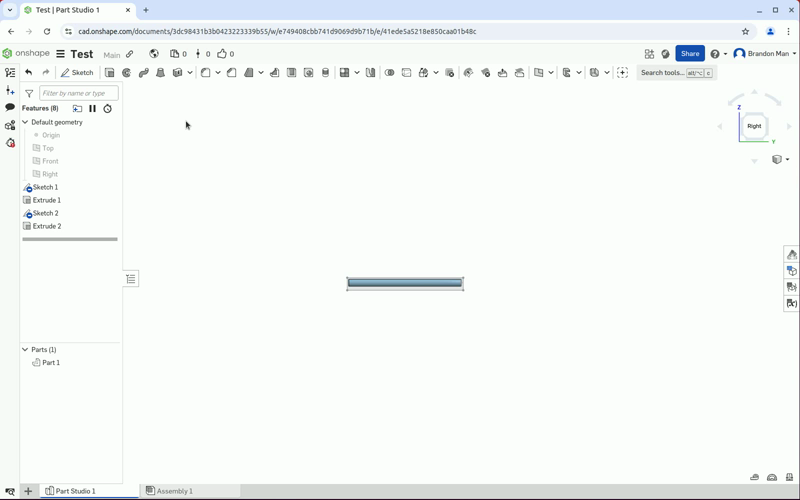
key(right, 2)
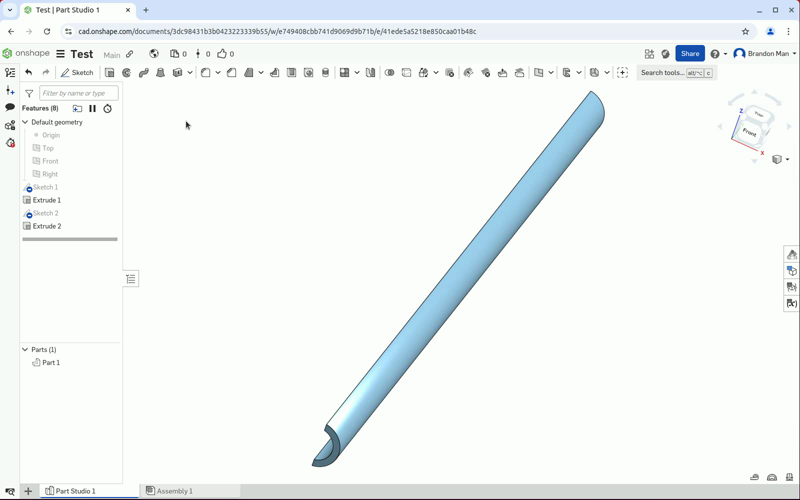
key(down, 2)
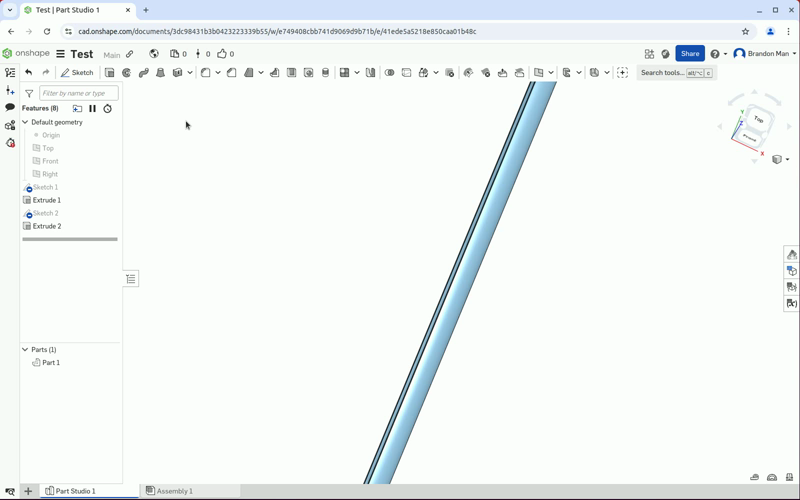
key(up, 2)
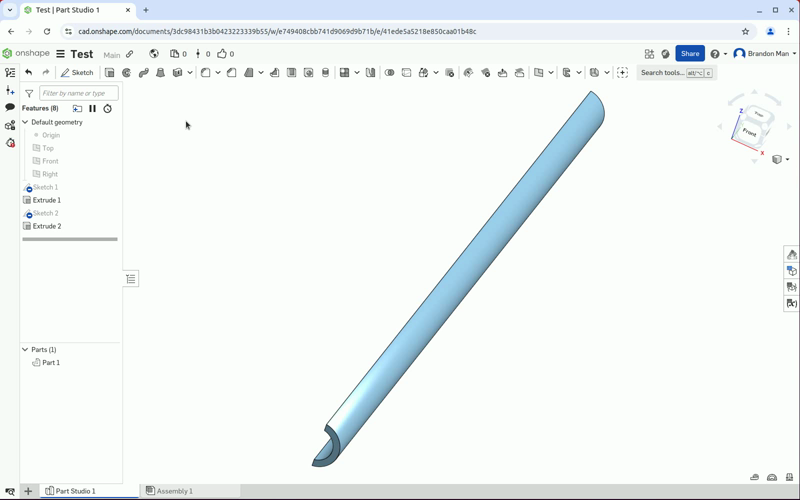
key(left, 2)
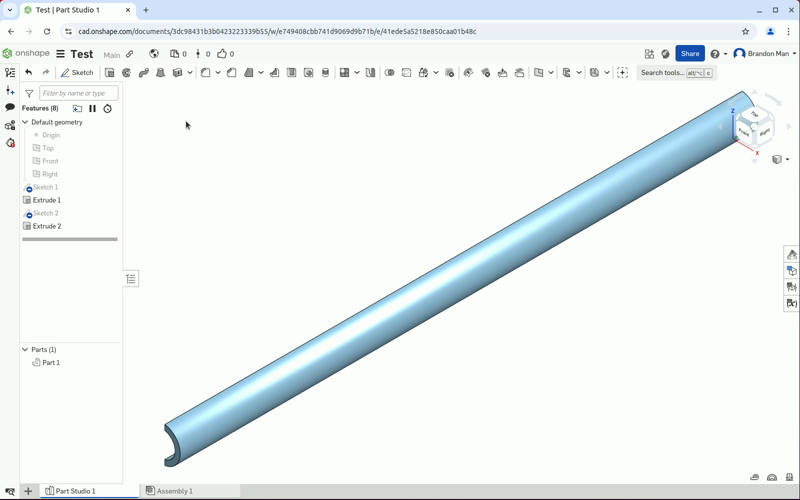
mouse_move(73, 189)
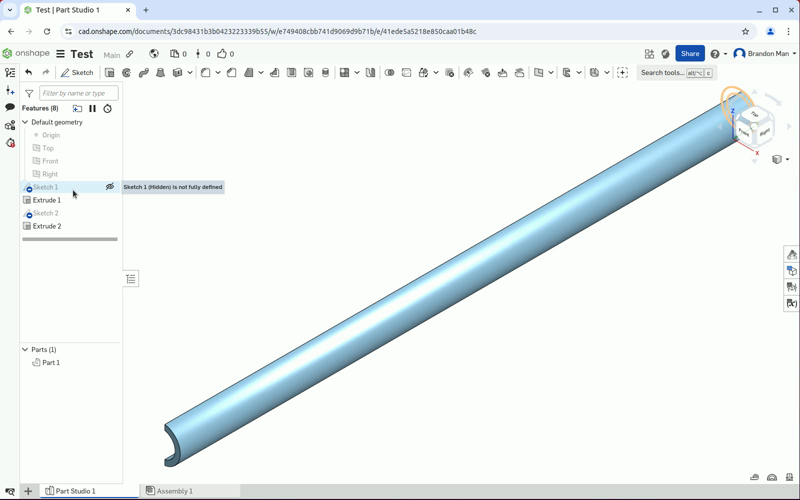
click(73, 189)